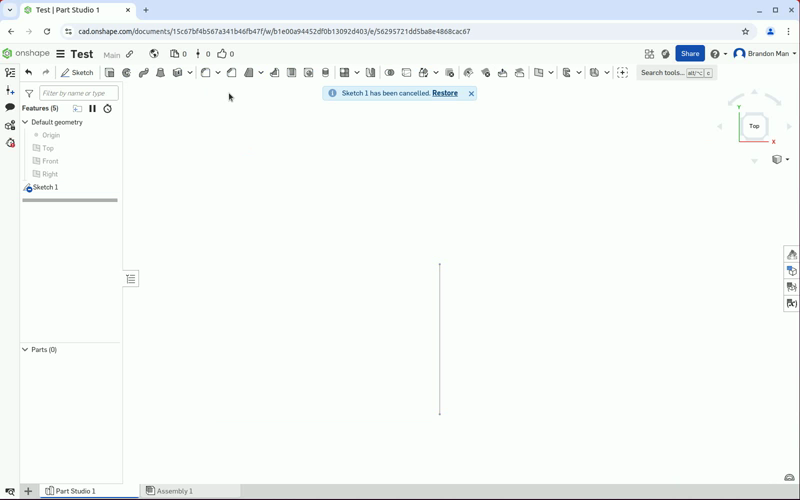
key(shift+h)
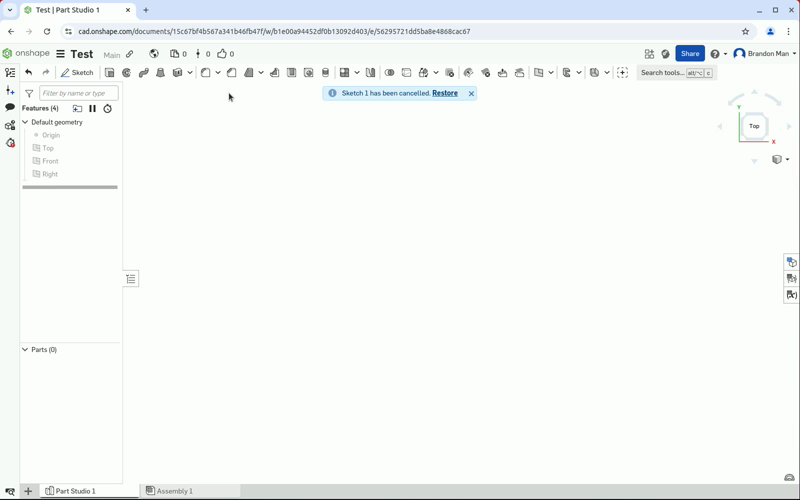
mouse_move(73, 352)
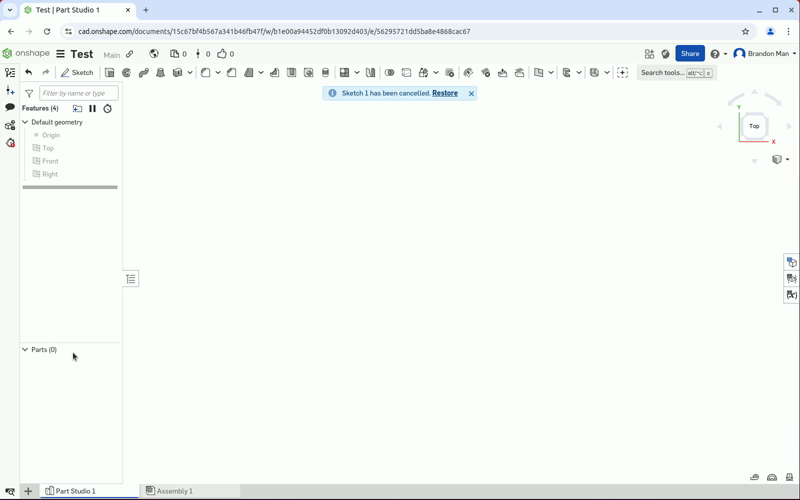
key(y)
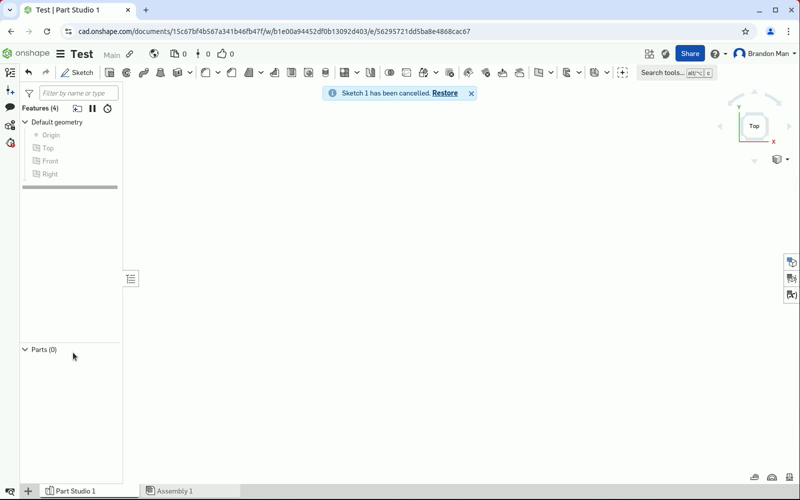
key(shift+p)
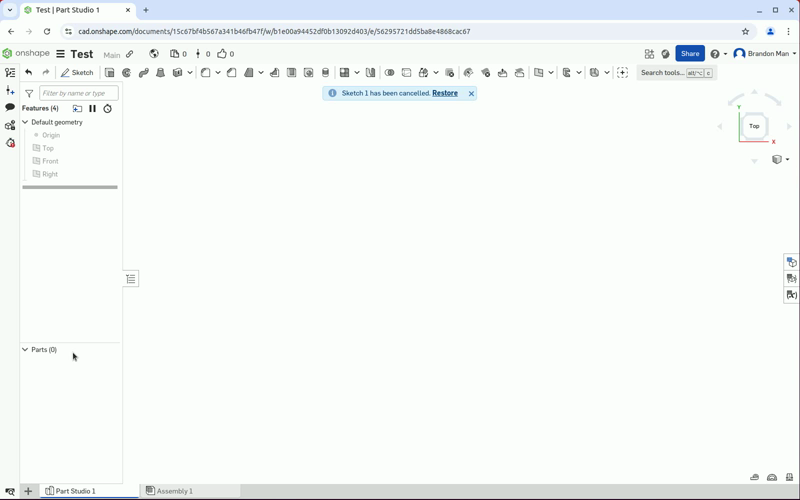
key(space)
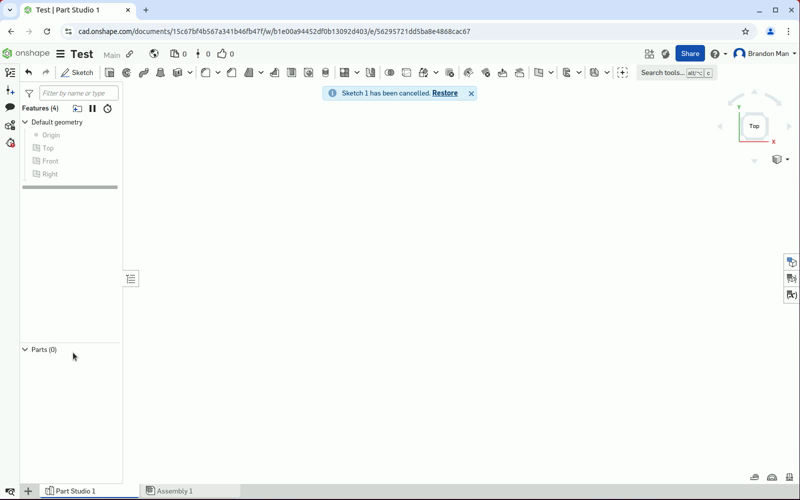
key_down(shift)
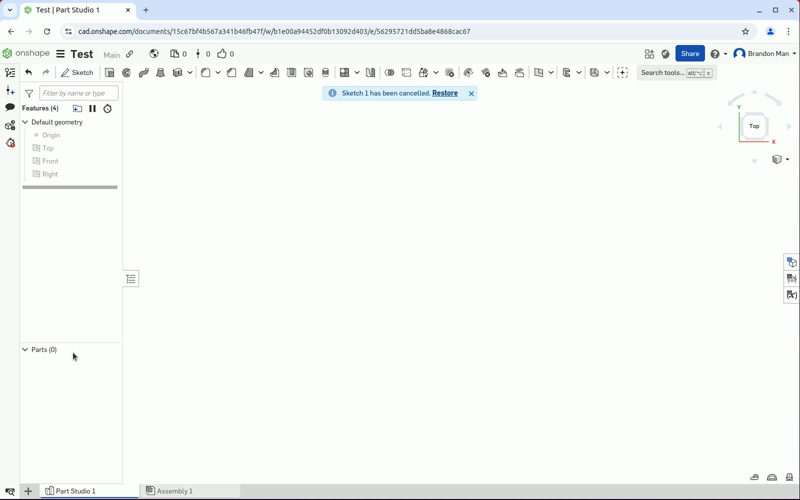
key(up)
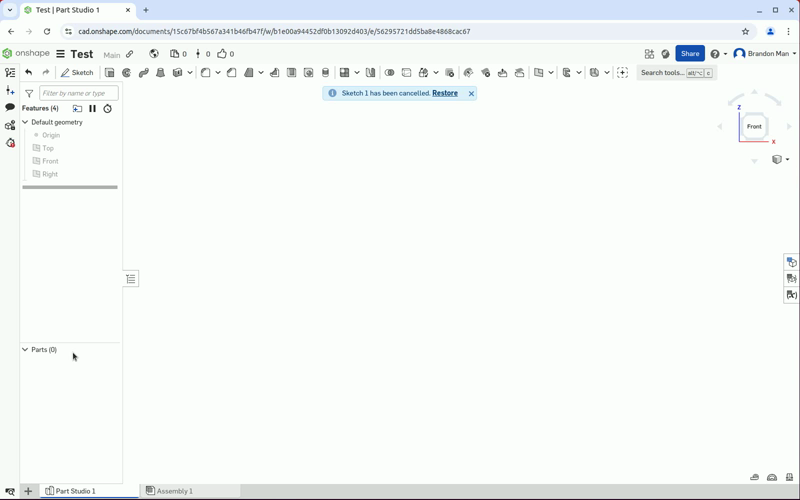
key_up(shift)
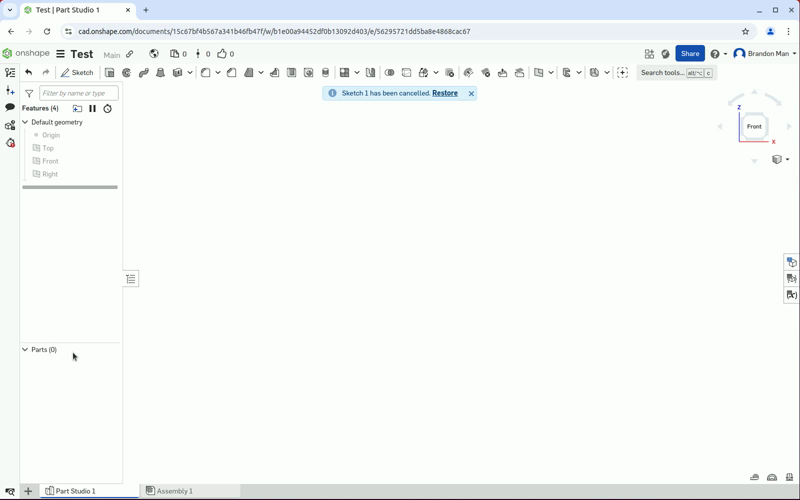
mouse_move(73, 352)
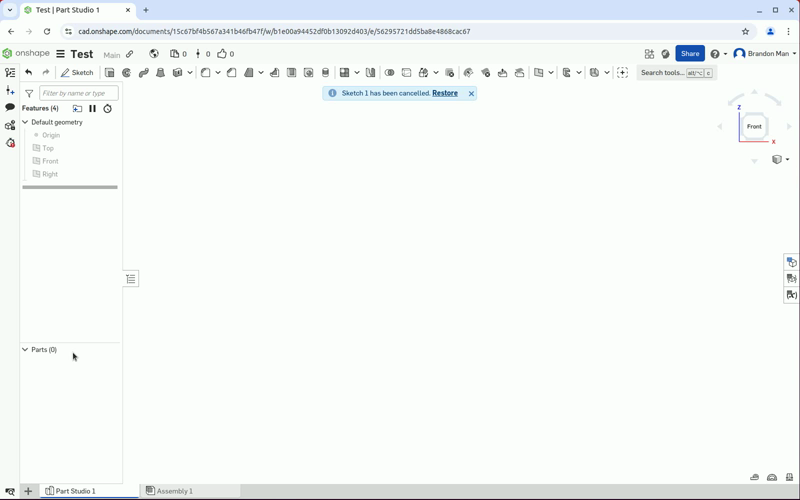
key(shift+y)
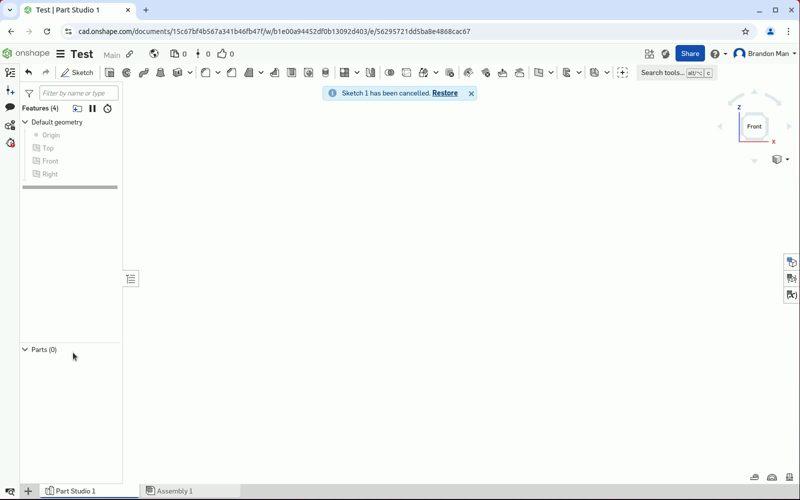
key(shift+s)
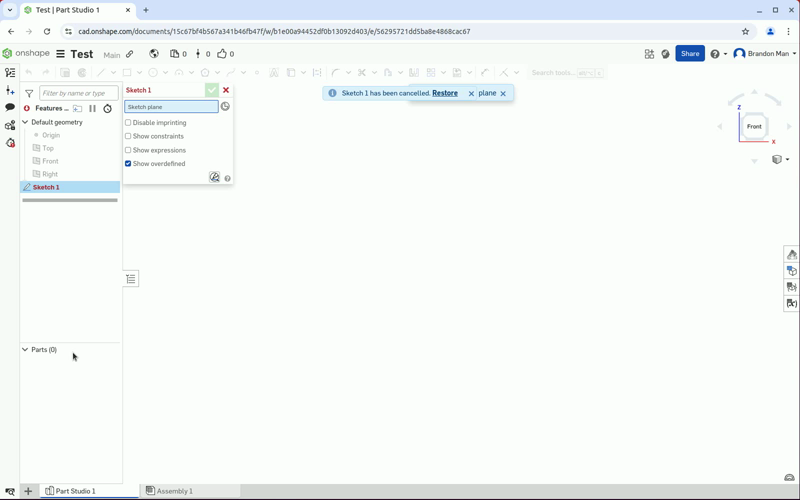
mouse_move(73, 163)
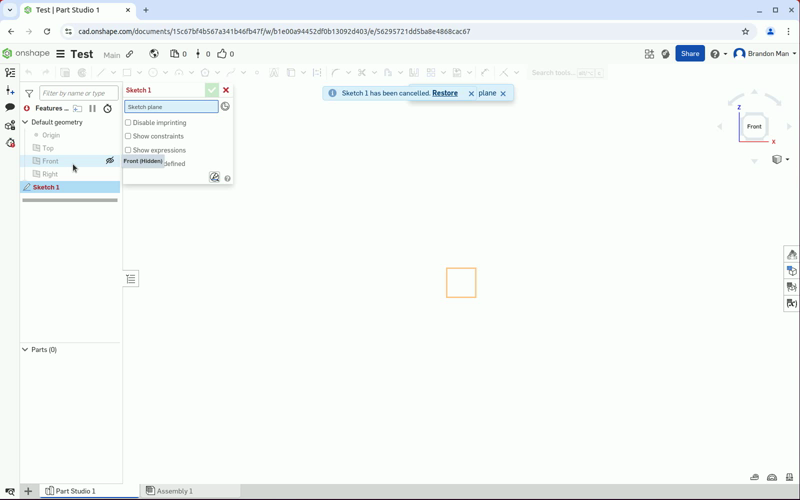
click(73, 163)
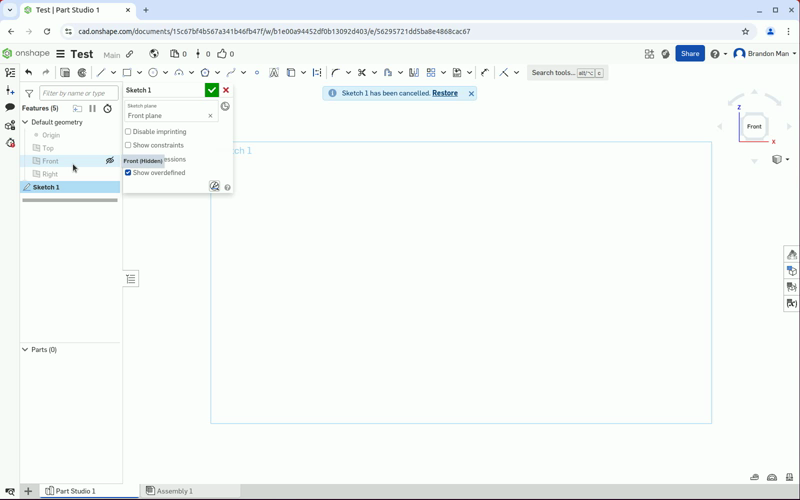
mouse_move(73, 352)
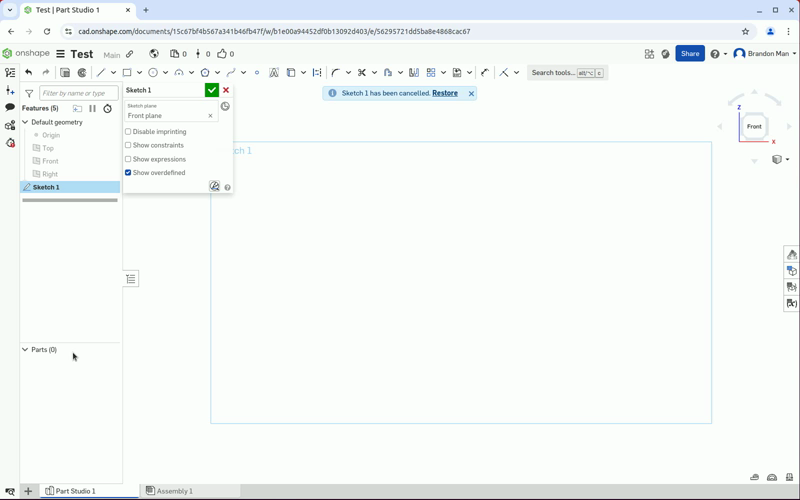
key(y)
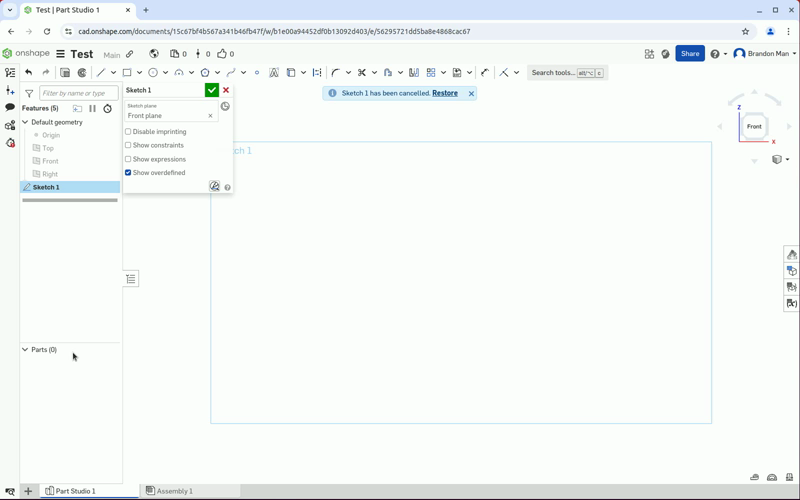
key(l)
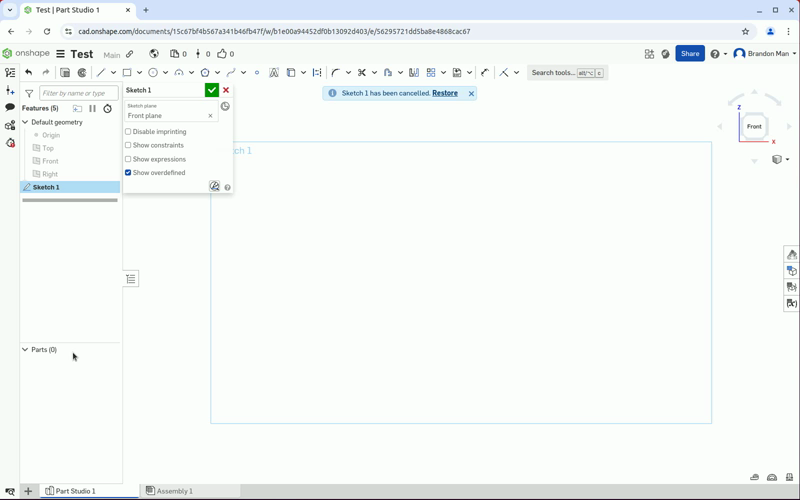
key_down(shift)
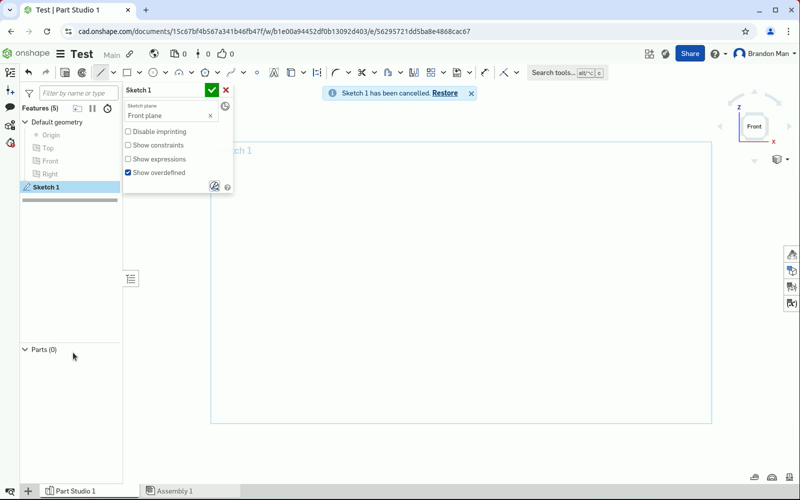
mouse_move(459, 288)
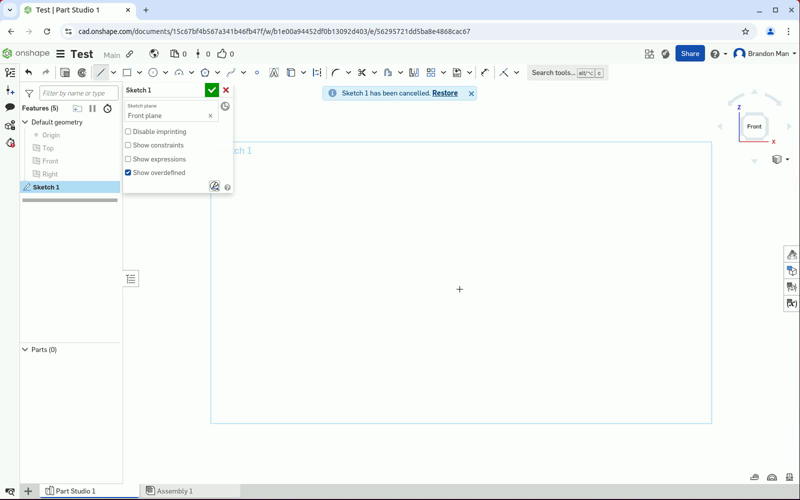
click(459, 288)
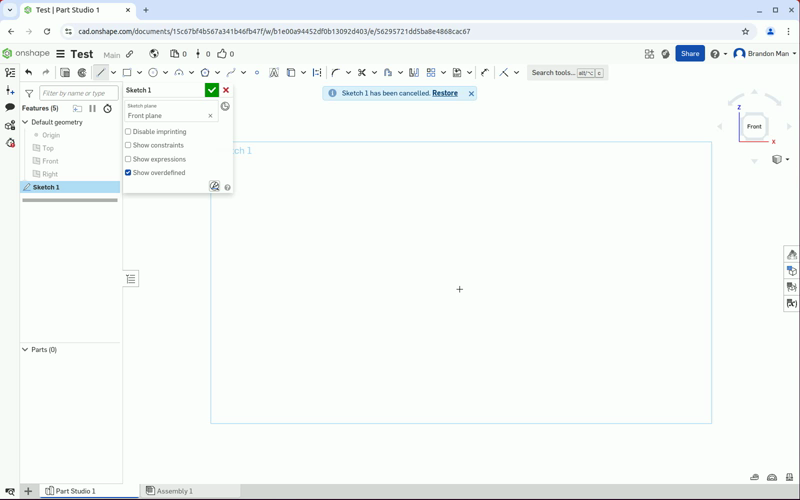
key_up(shift)
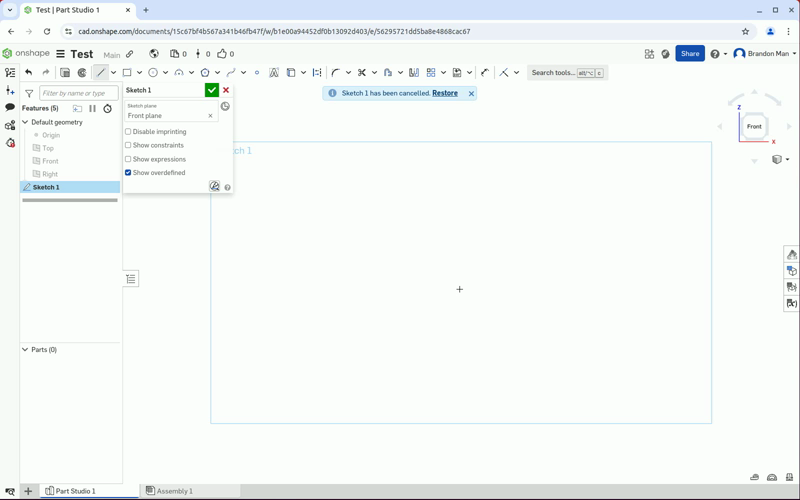
key_down(shift)
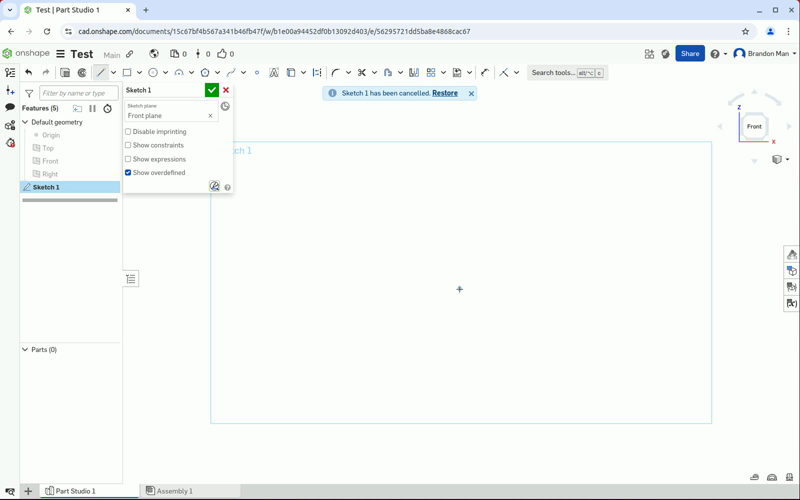
mouse_move(545, 305)
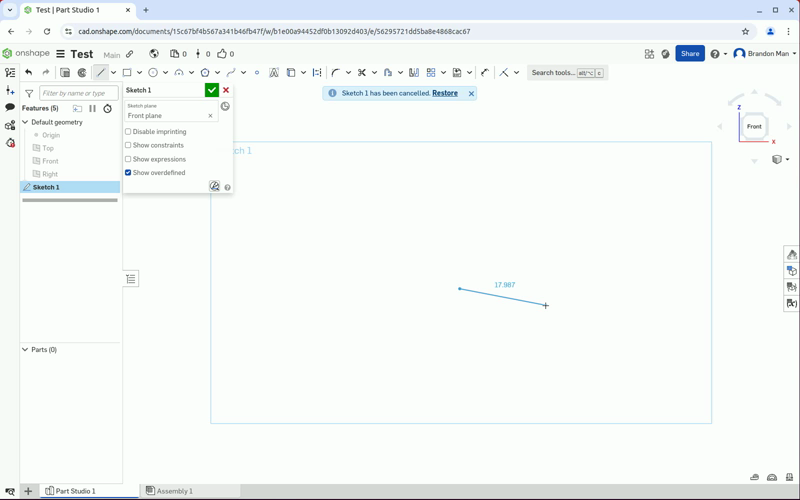
click(545, 305)
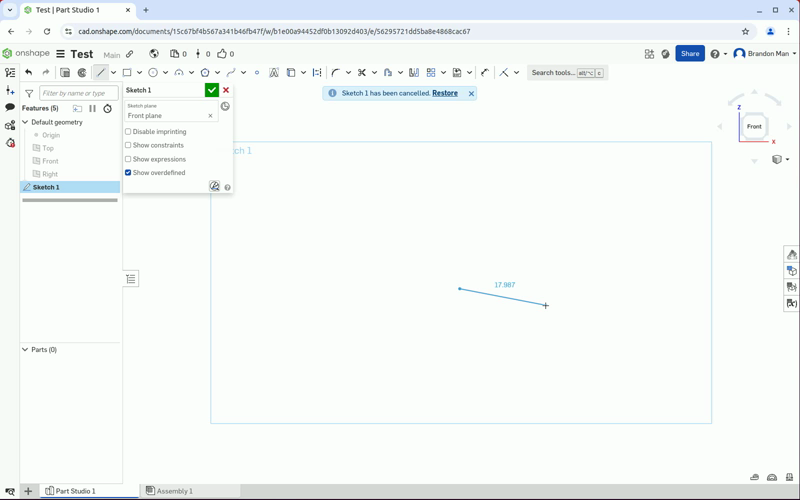
key_up(shift)
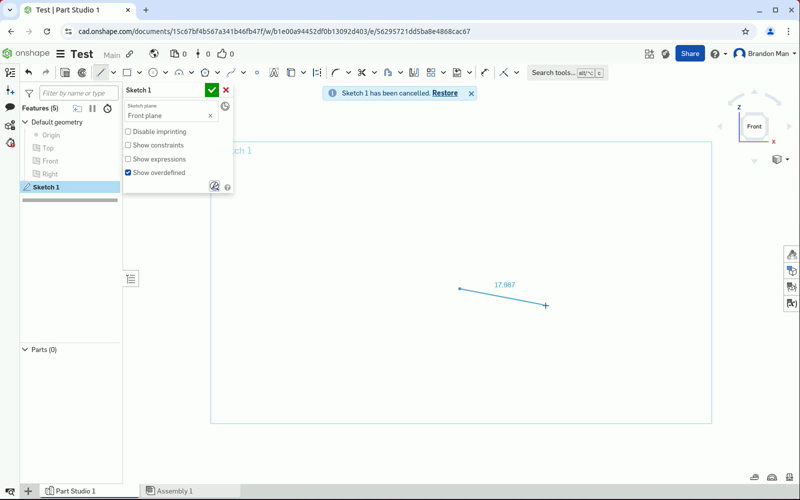
key(esc)
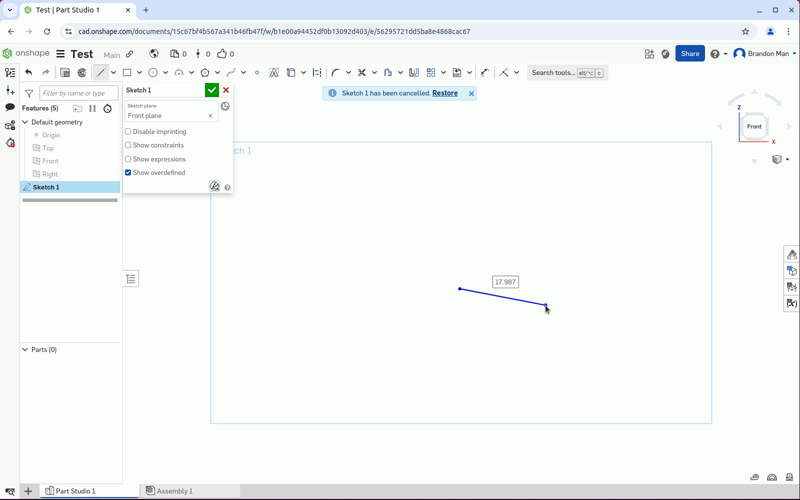
key(a)
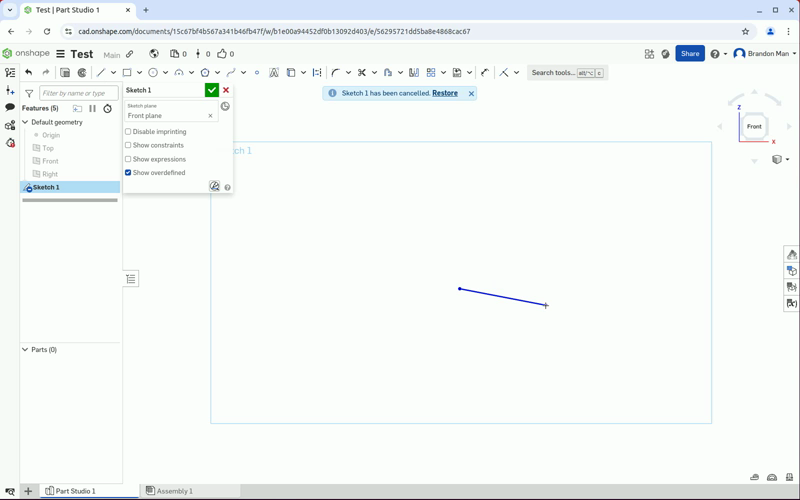
mouse_move(545, 305)
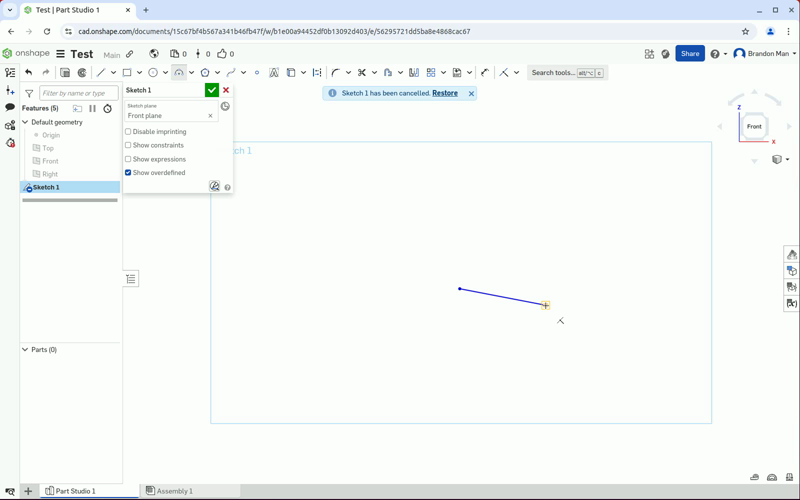
click(545, 305)
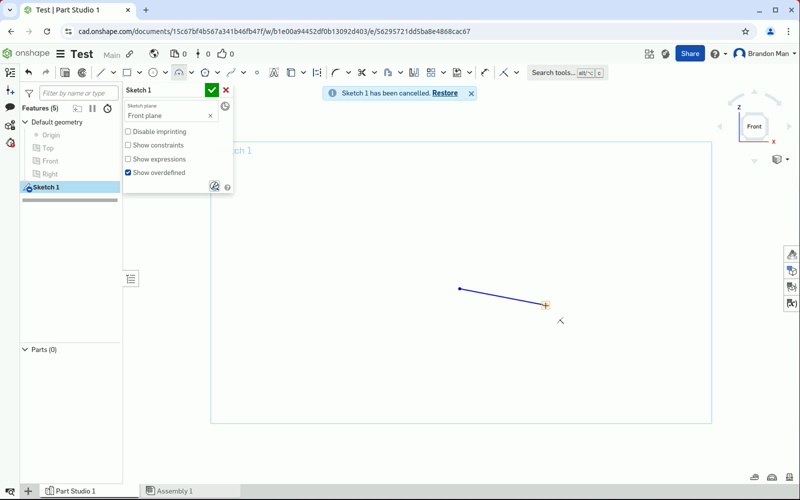
key_down(shift)
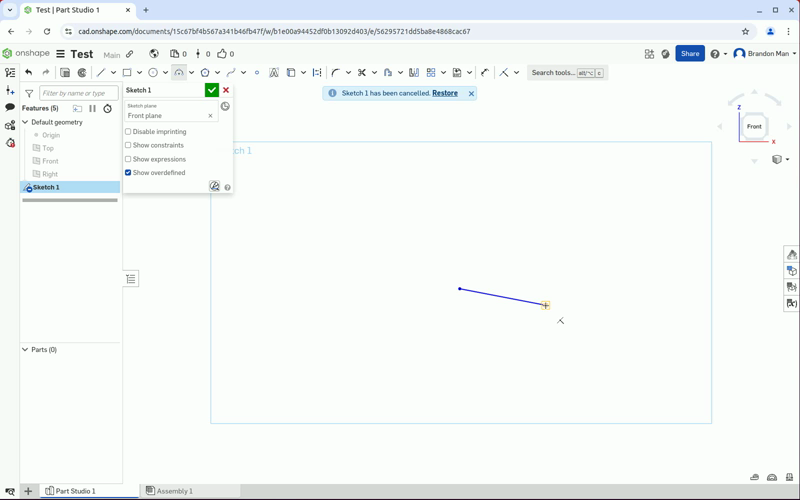
mouse_move(546, 261)
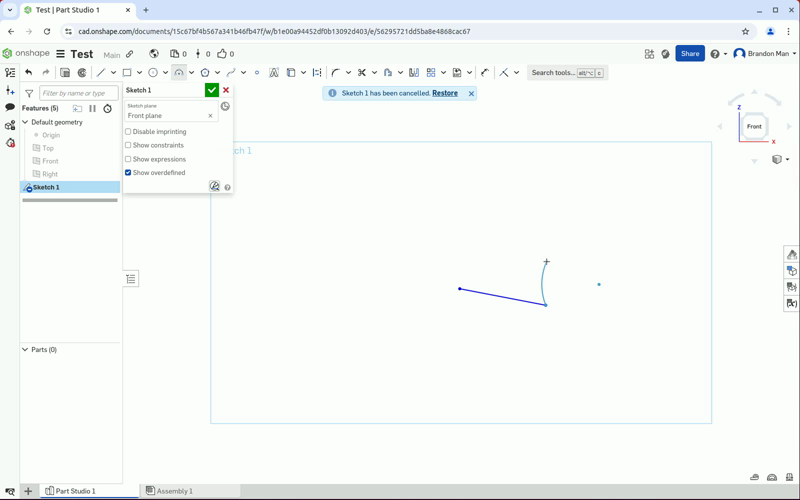
click(546, 261)
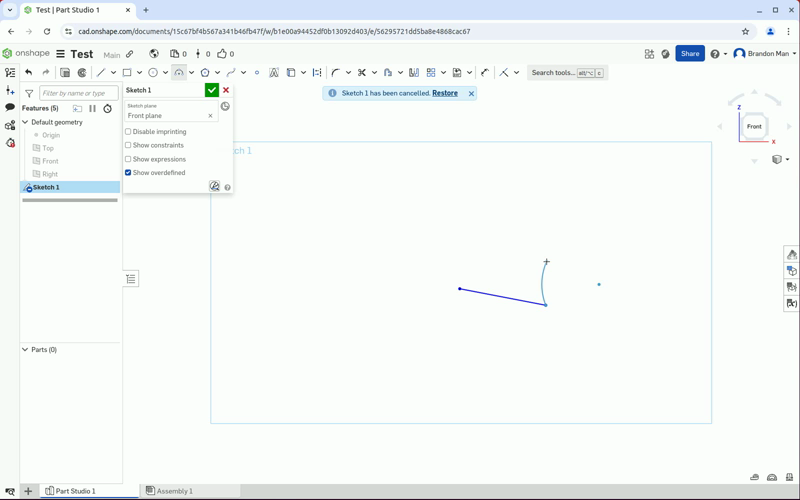
mouse_move(573, 284)
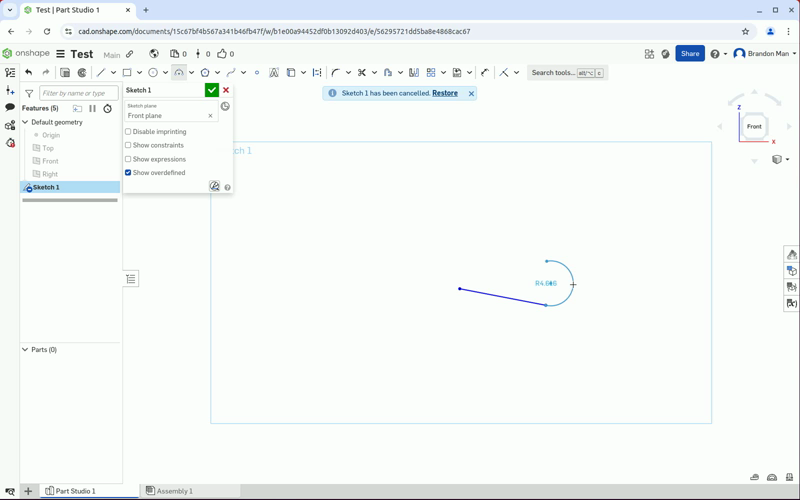
click(573, 284)
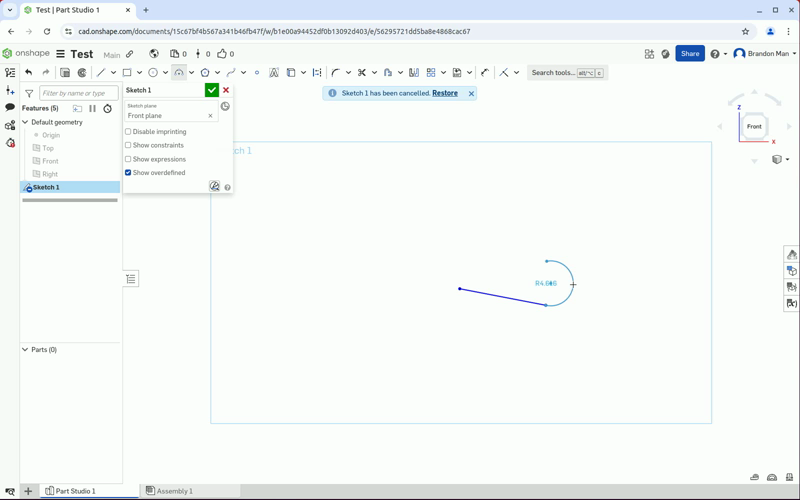
key_up(shift)
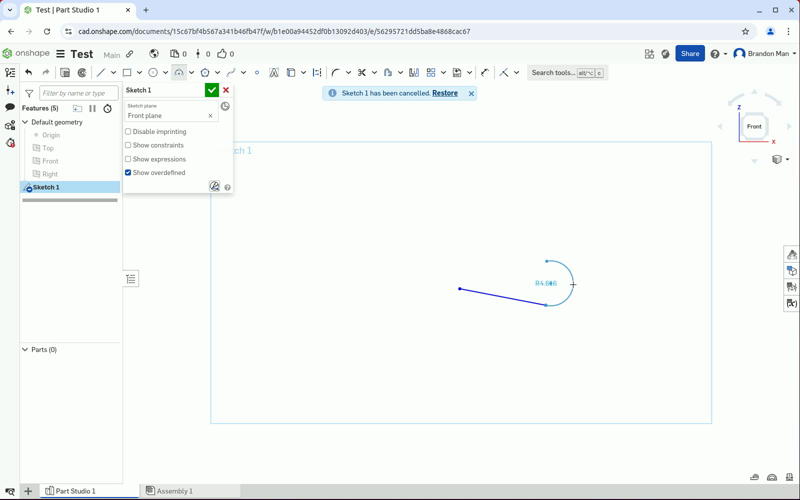
key(esc)
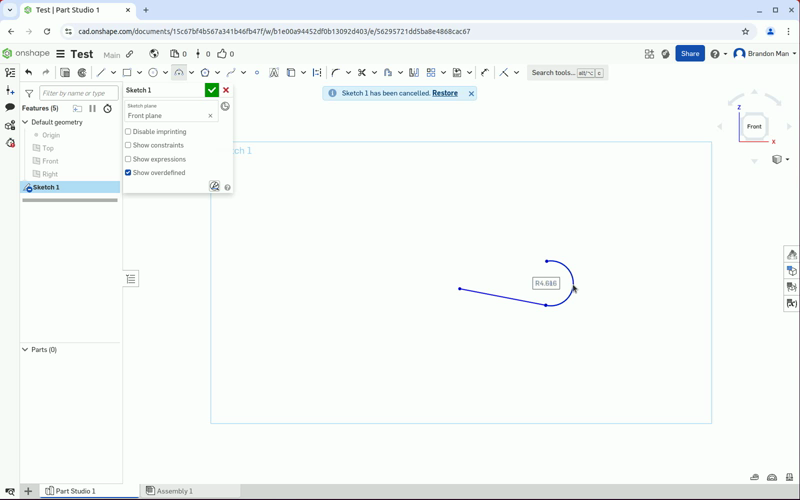
key(l)
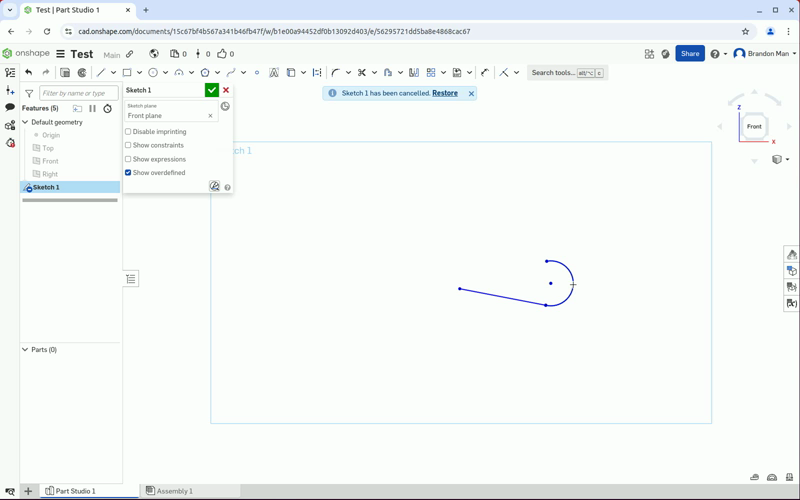
mouse_move(546, 261)
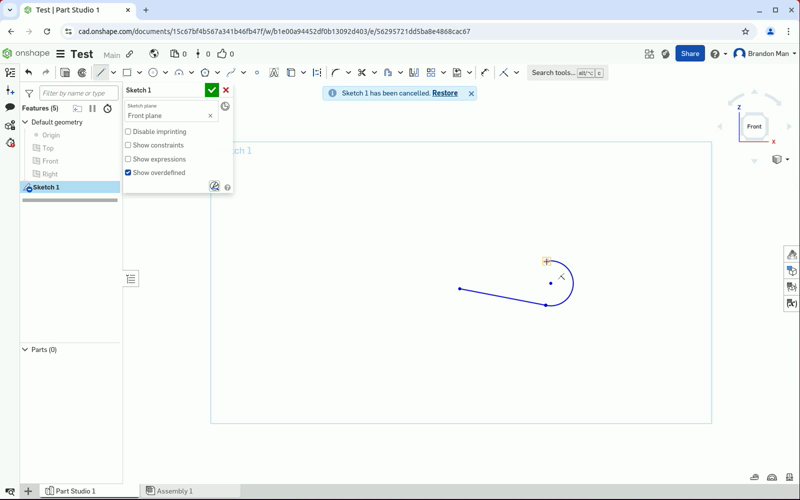
click(546, 261)
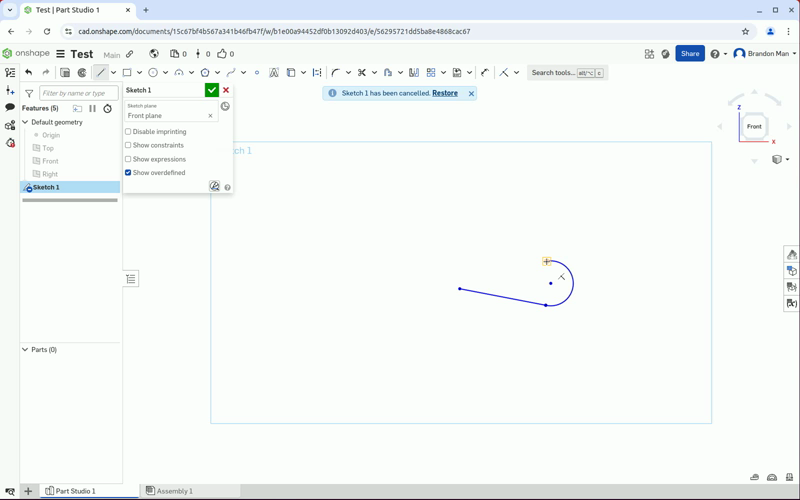
key_down(shift)
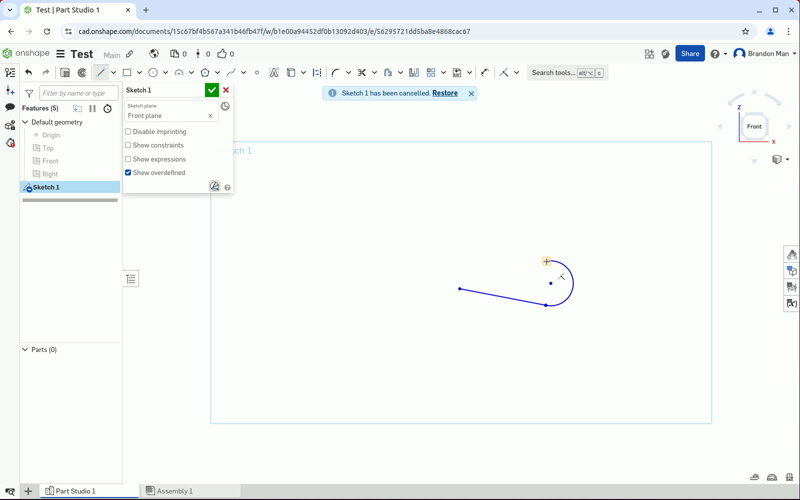
mouse_move(459, 278)
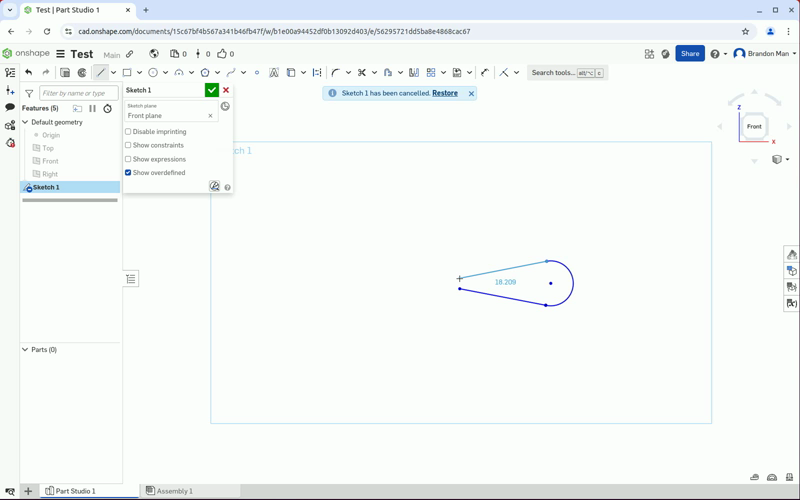
click(459, 278)
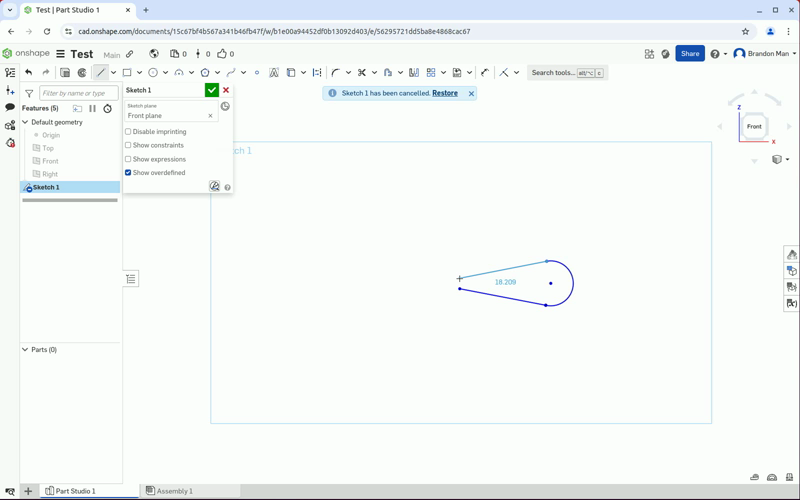
key_up(shift)
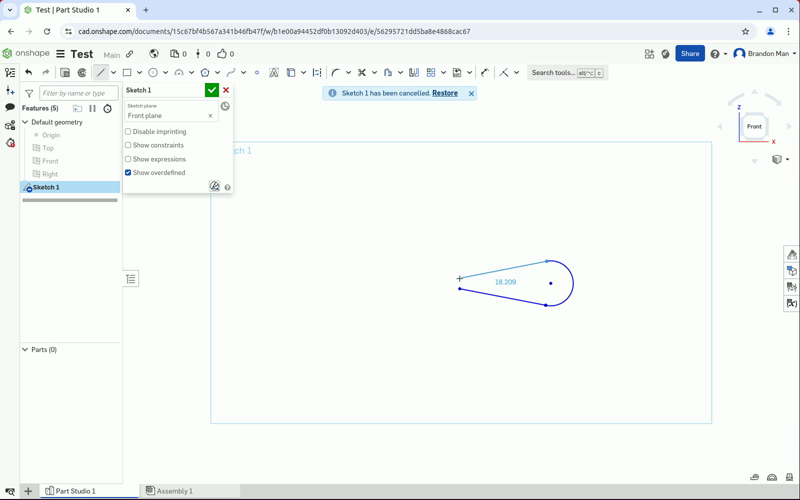
key(esc)
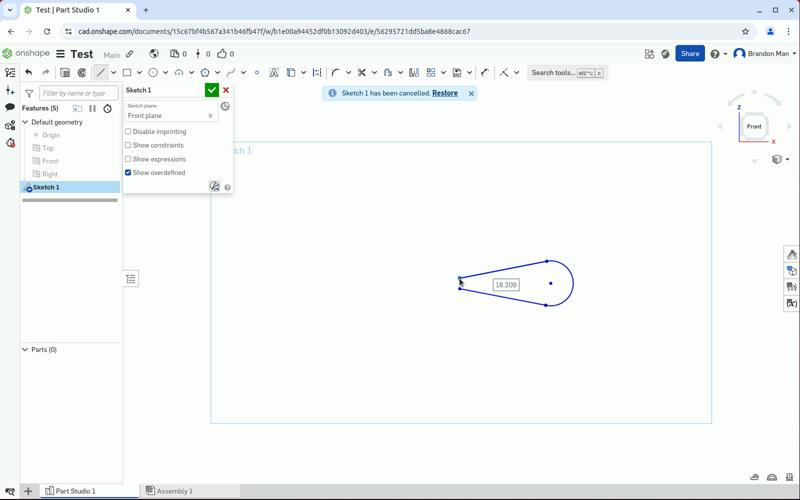
key(a)
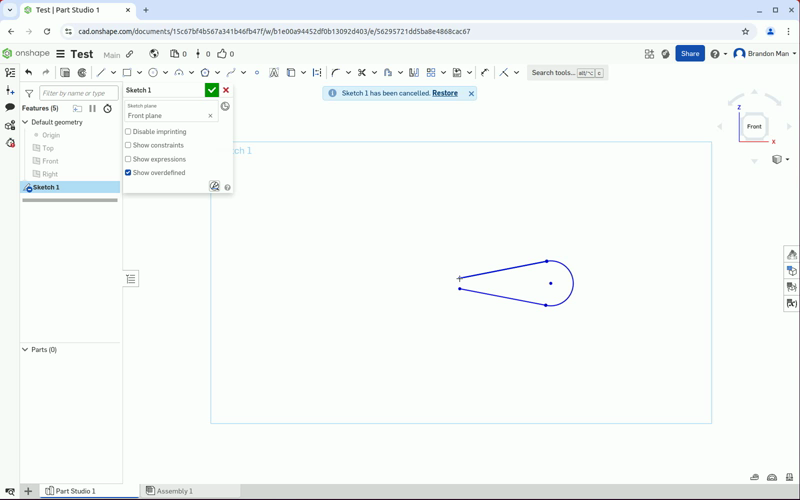
mouse_move(459, 278)
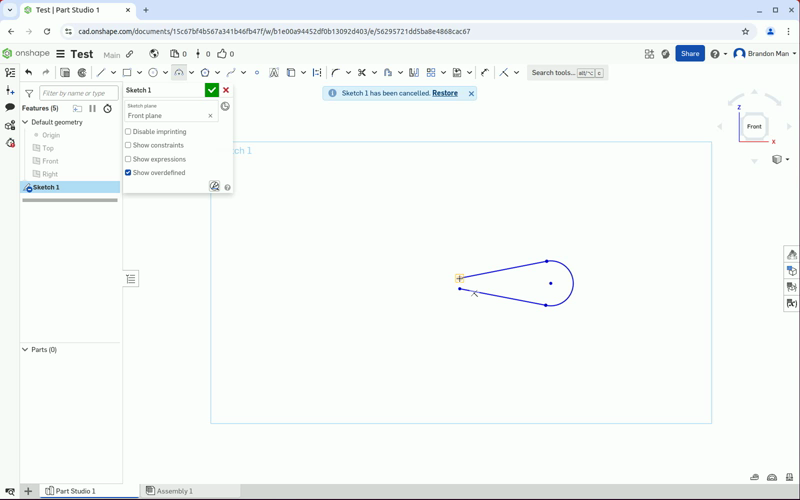
click(459, 278)
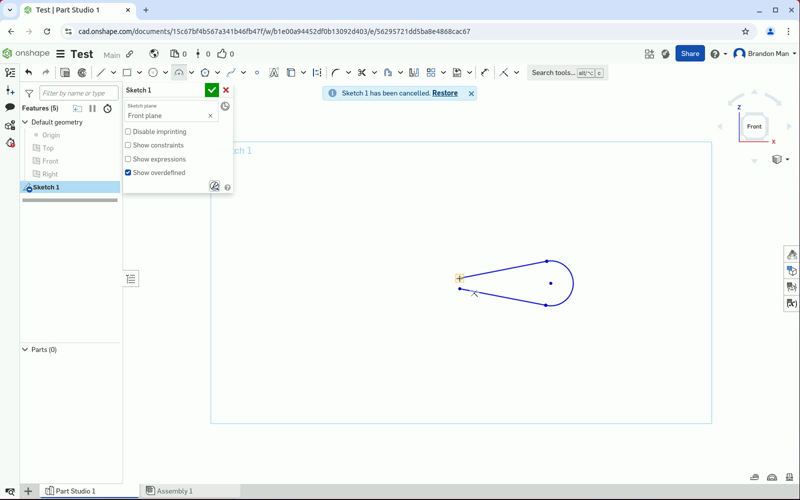
mouse_move(459, 288)
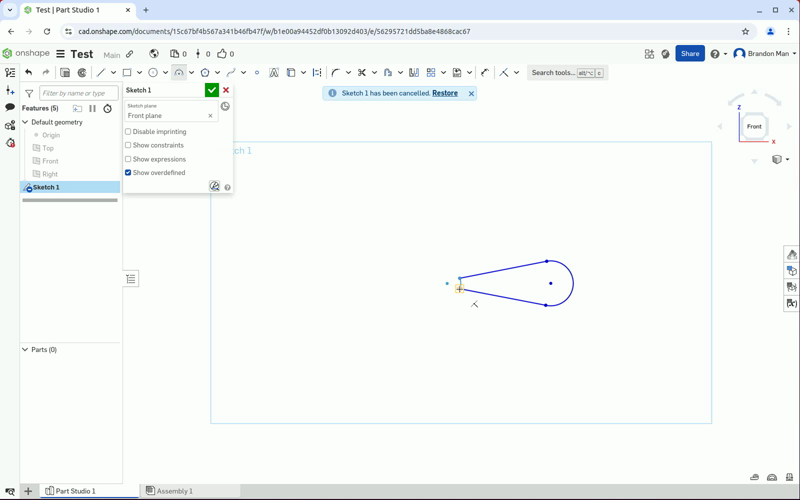
click(459, 288)
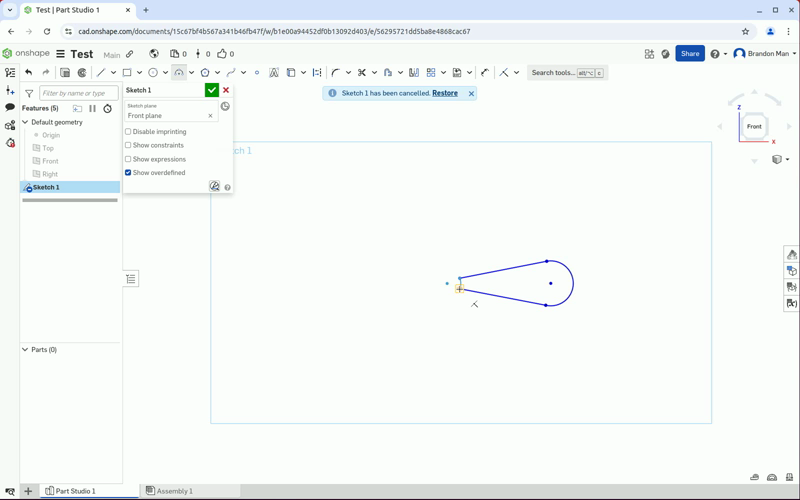
key_down(shift)
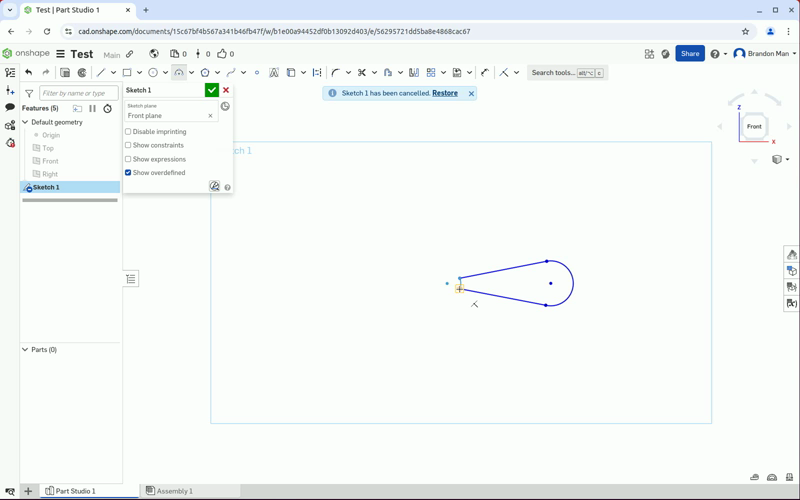
mouse_move(455, 283)
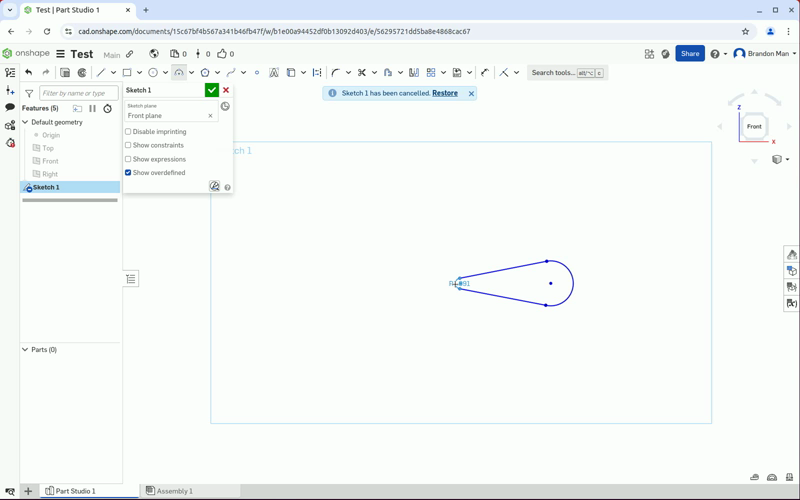
click(455, 283)
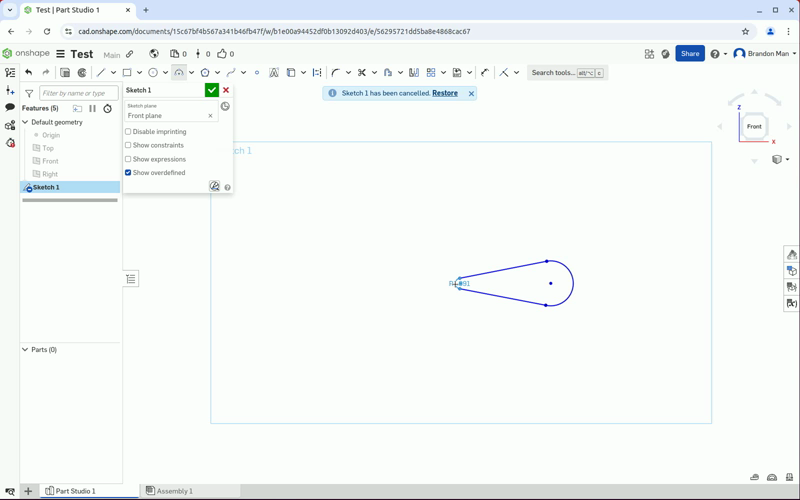
key_up(shift)
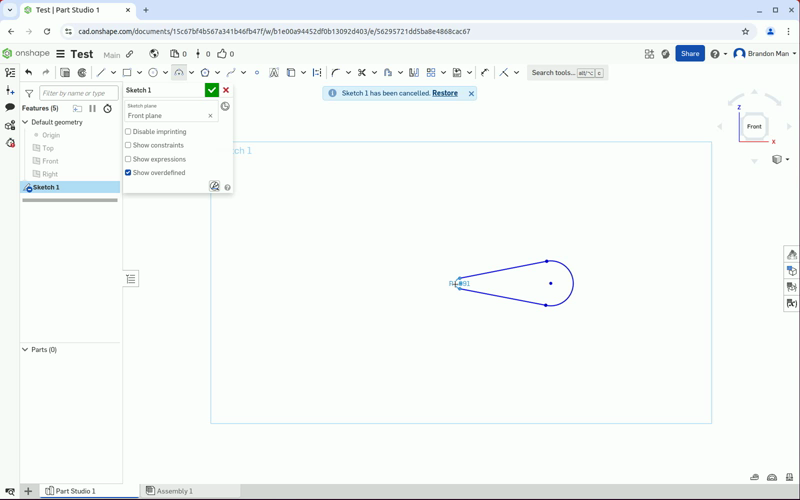
key(esc)
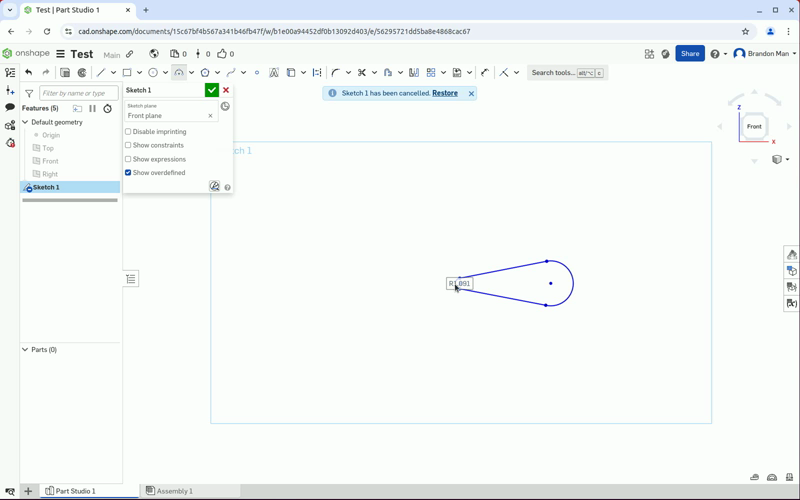
mouse_move(489, 282)
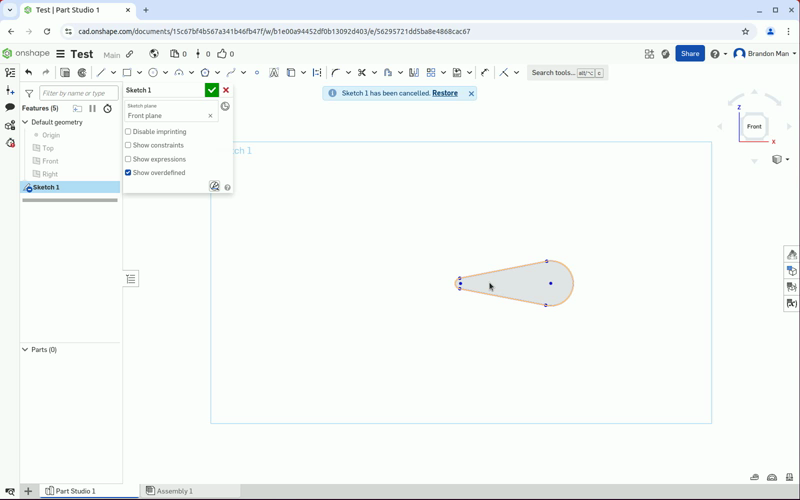
click(489, 282)
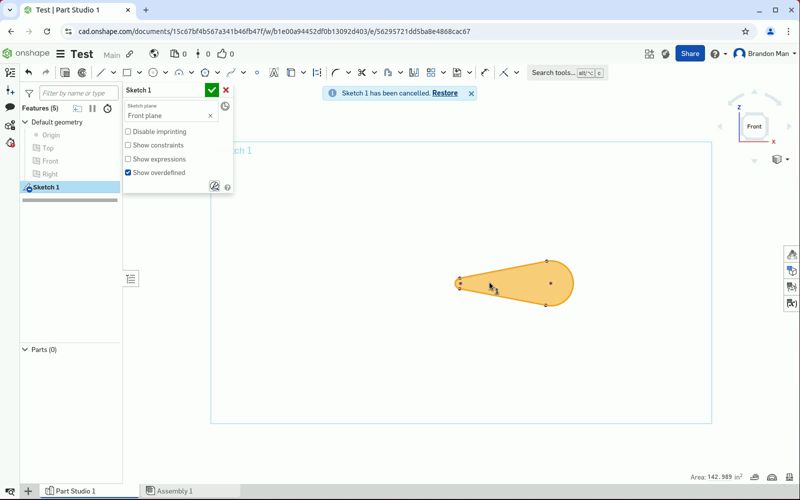
mouse_move(73, 352)
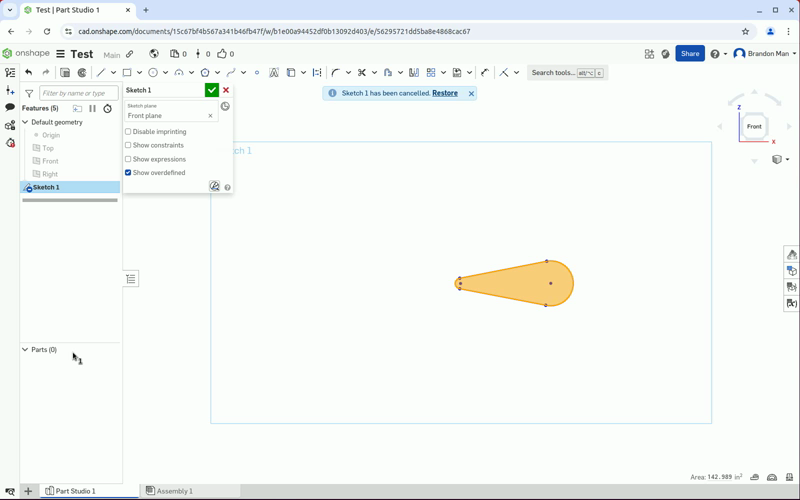
key(shift+y)
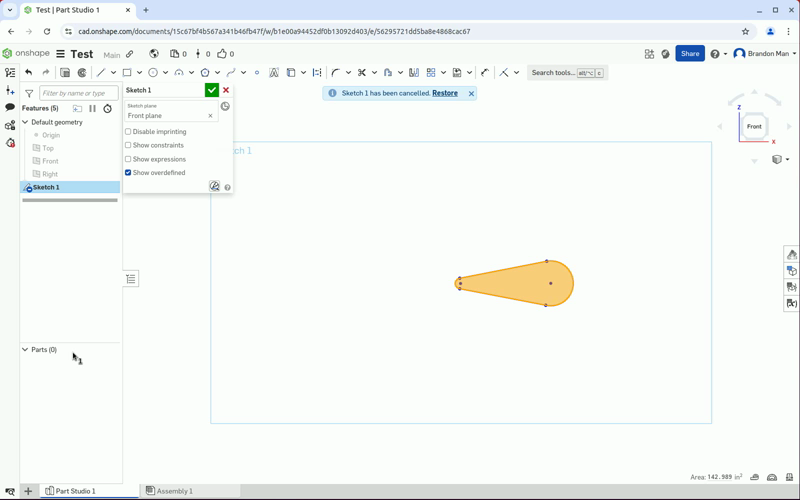
key(shift+e)
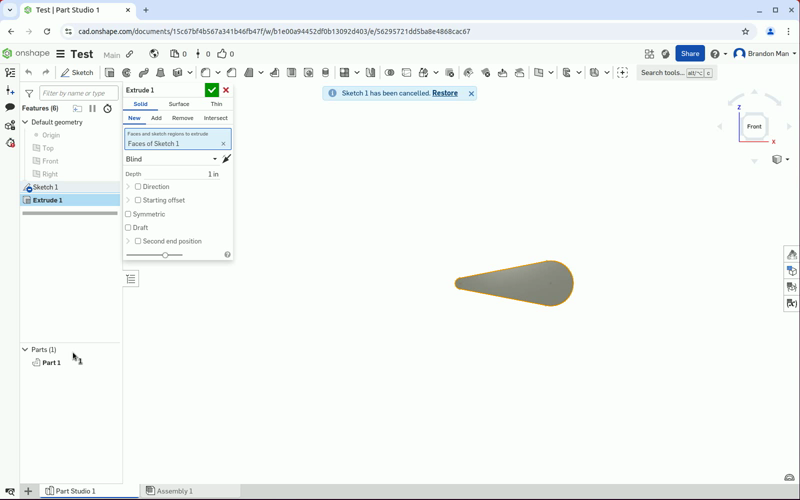
mouse_move(143, 106)
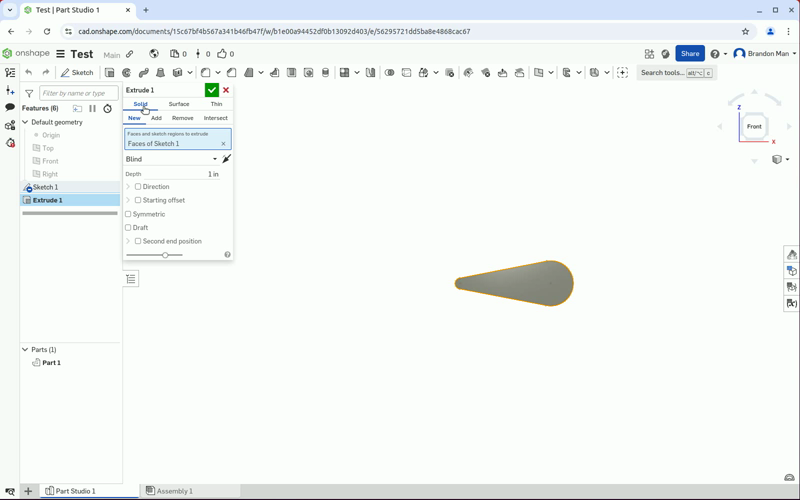
click(143, 106)
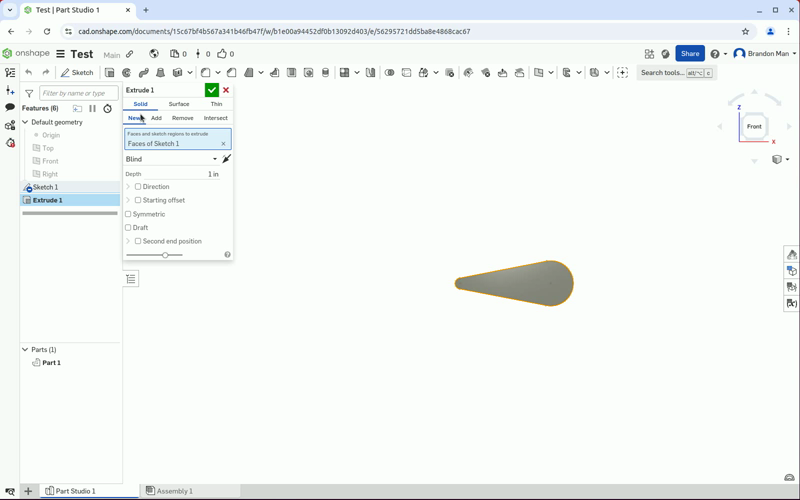
mouse_move(137, 120)
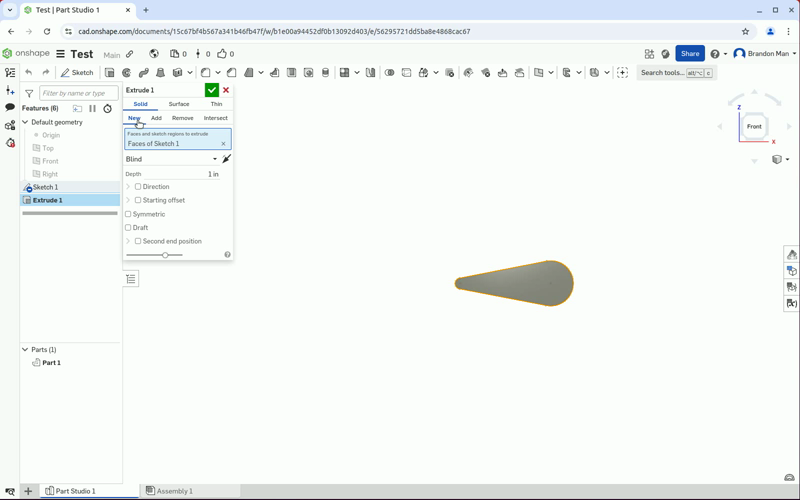
click(137, 120)
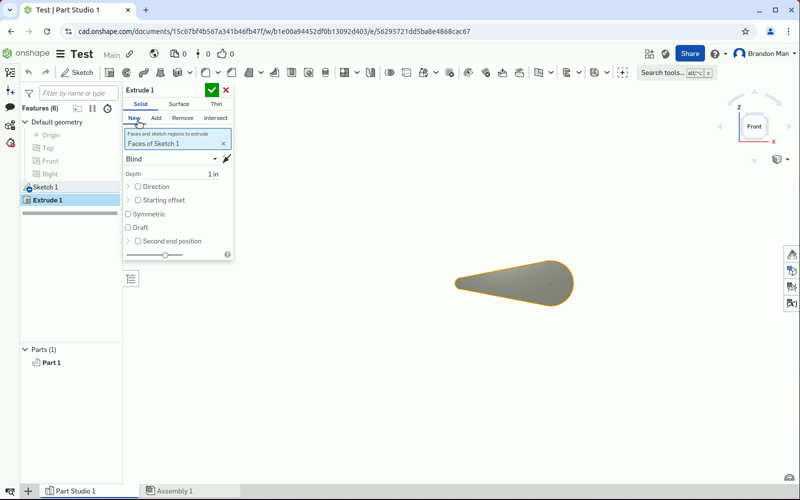
key(tab, 4)
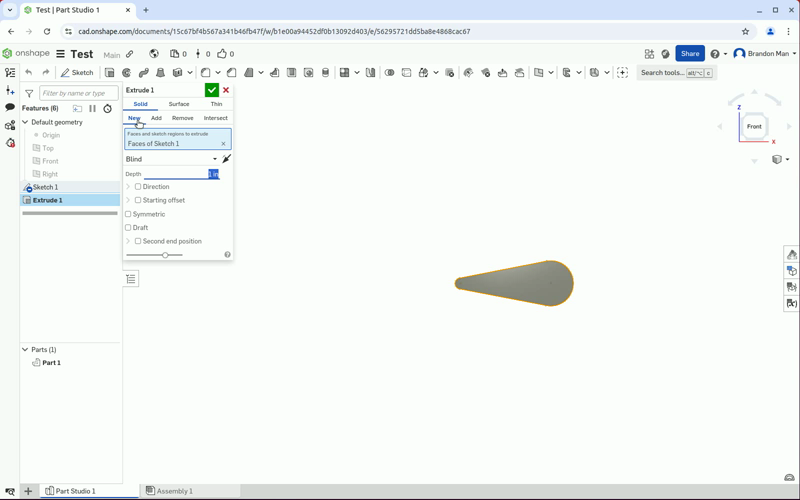
text(1.204)
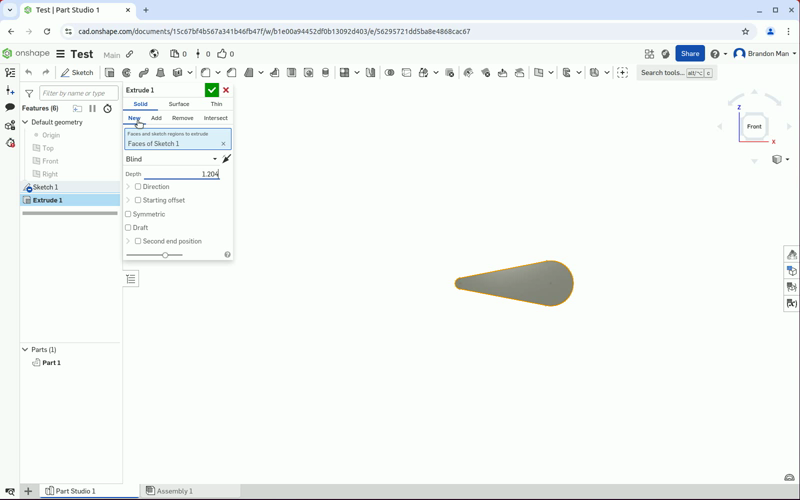
key(enter)
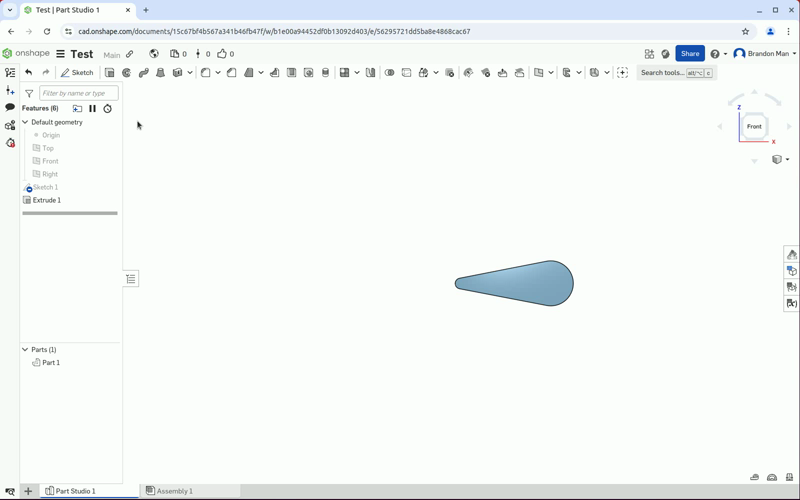
key(shift+h)
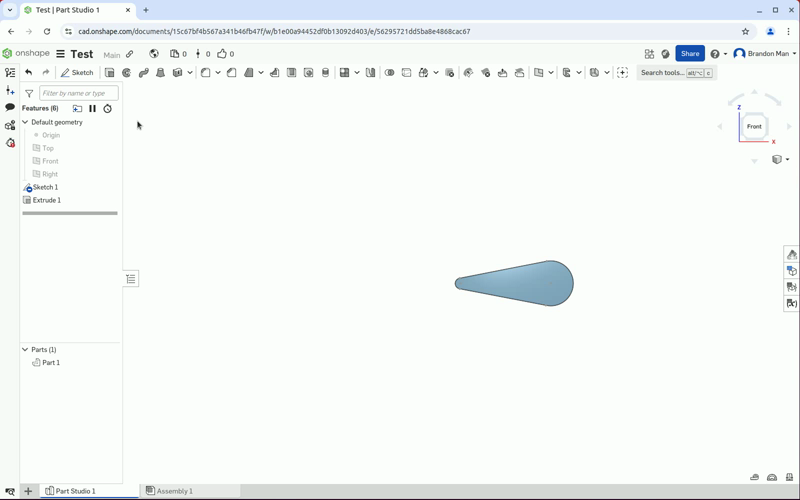
key(shift+h)
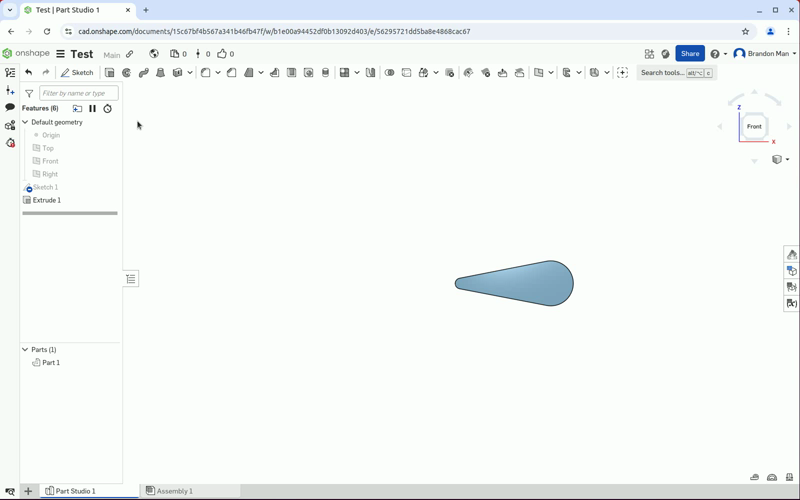
mouse_move(73, 189)
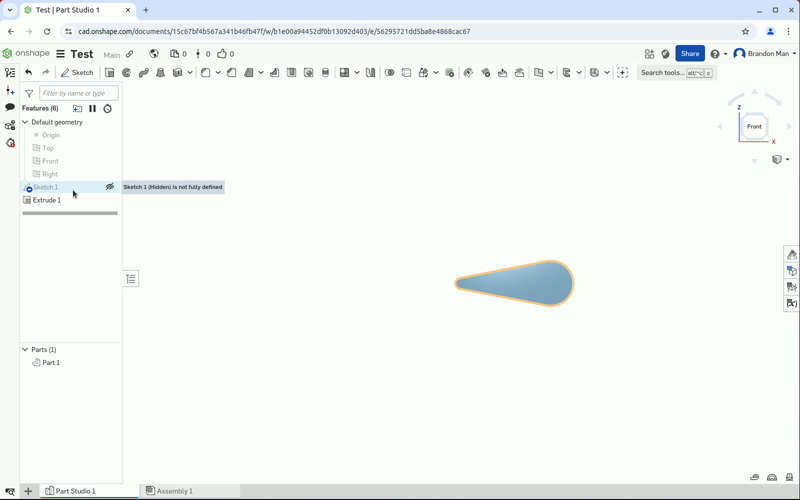
click(73, 189)
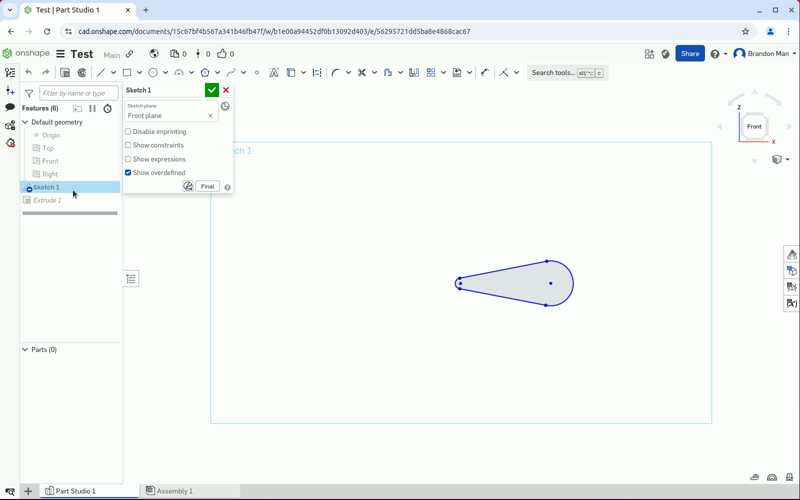
mouse_move(229, 92)
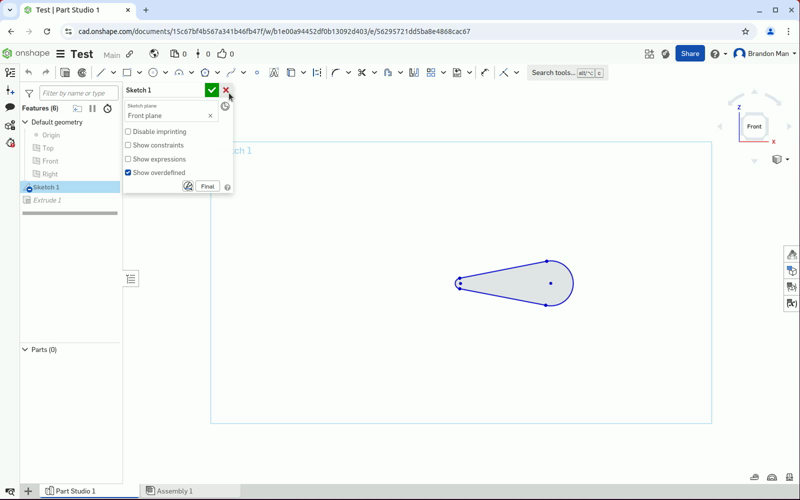
click(229, 92)
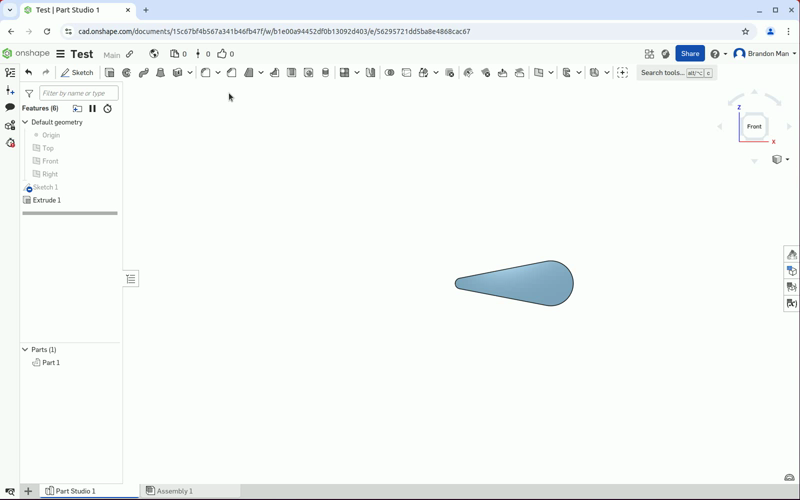
mouse_move(541, 75)
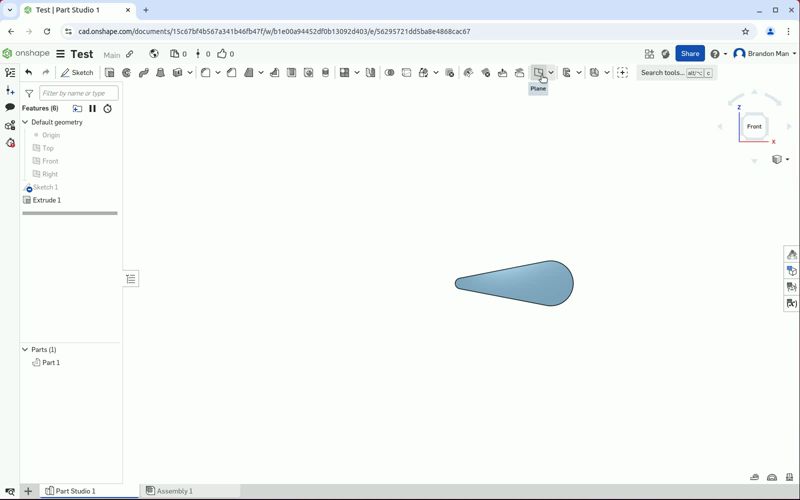
click(541, 75)
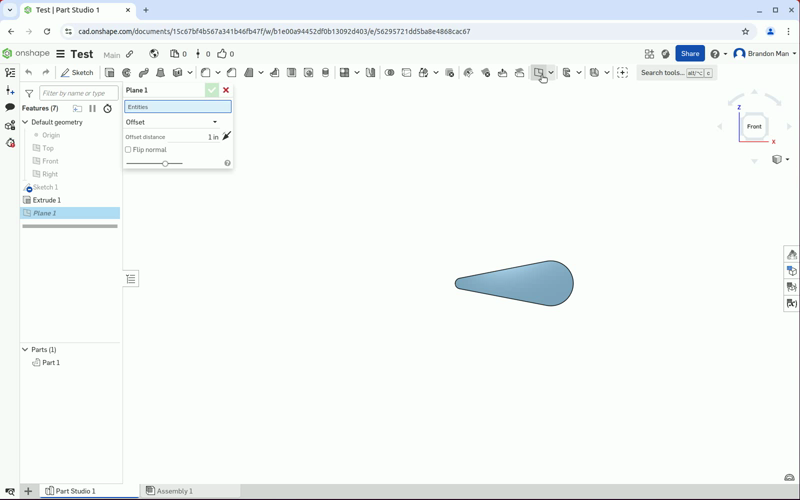
mouse_move(73, 163)
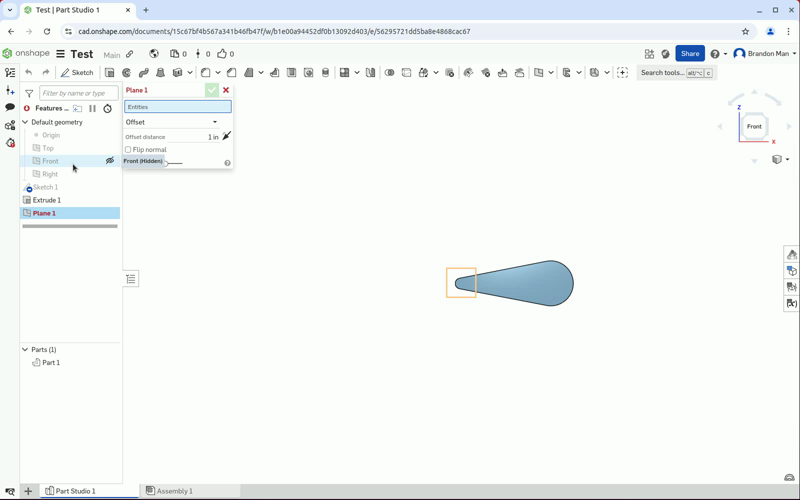
click(73, 163)
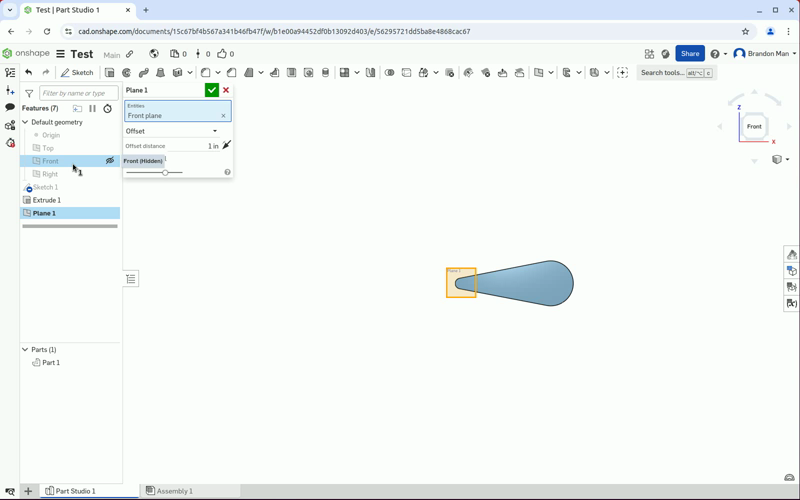
key(tab, 2)
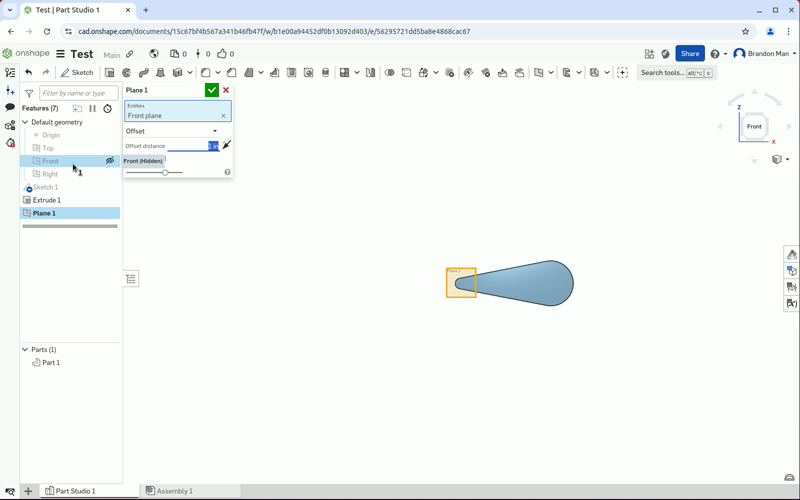
text(1.202)
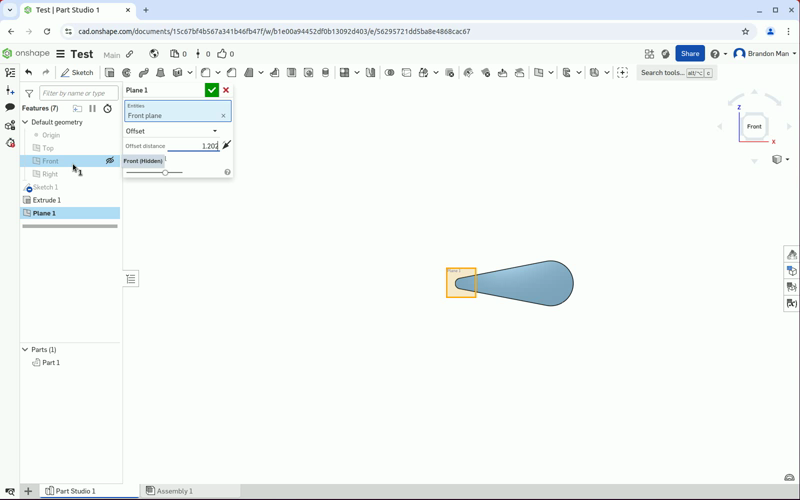
key(enter, 2)
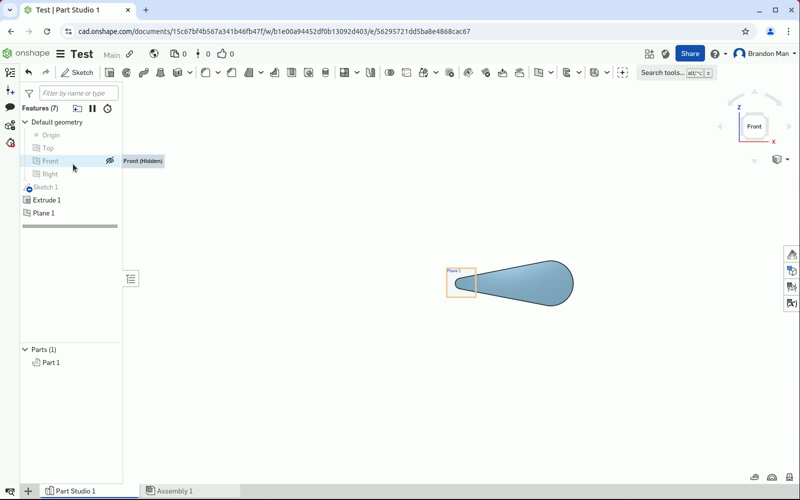
key(shift+s)
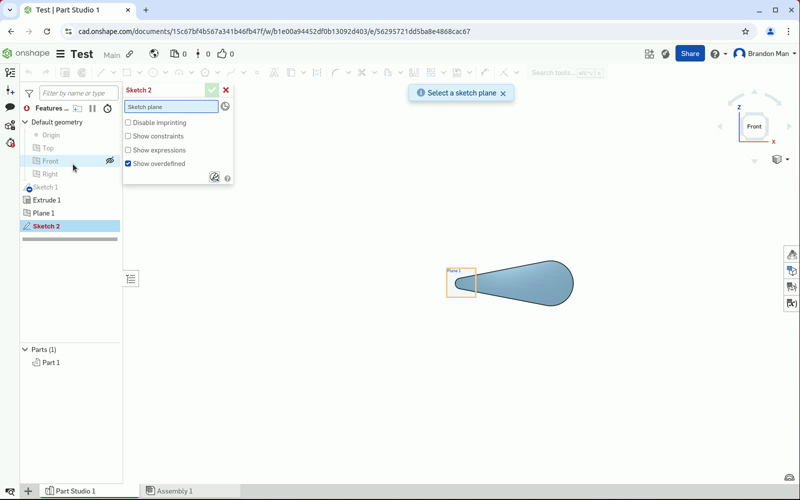
mouse_move(73, 215)
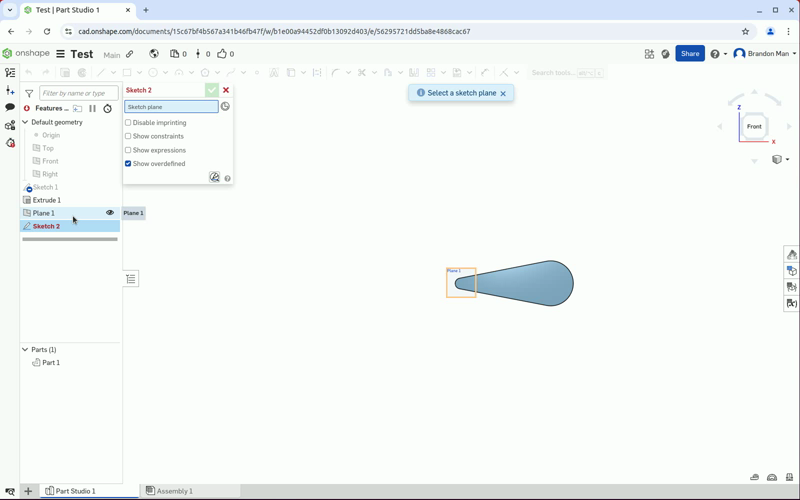
click(73, 215)
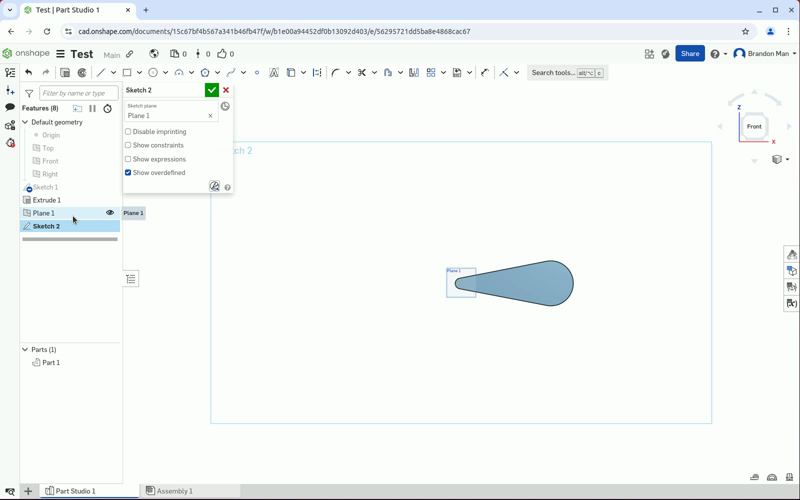
mouse_move(73, 352)
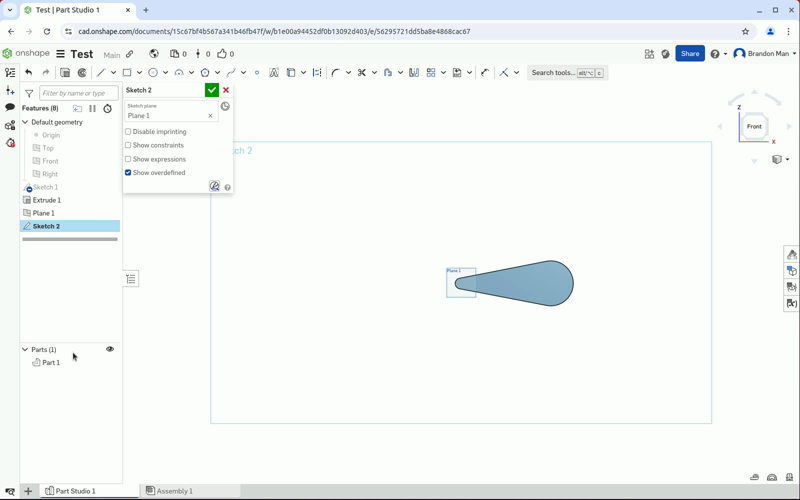
key(y)
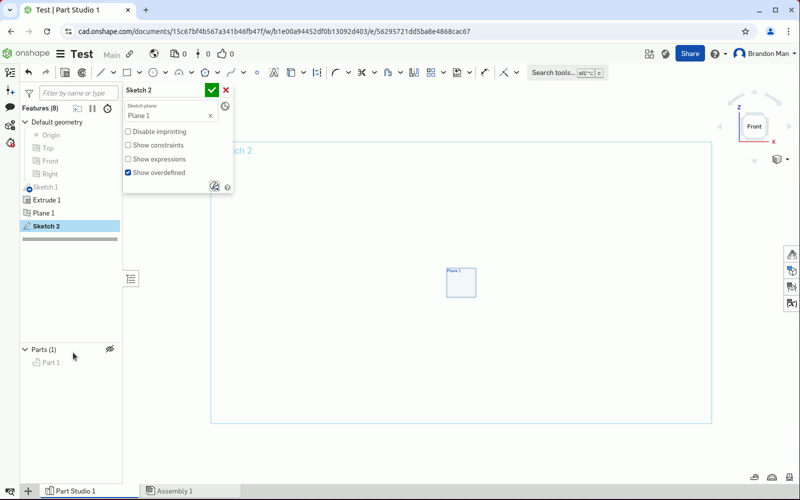
key(c)
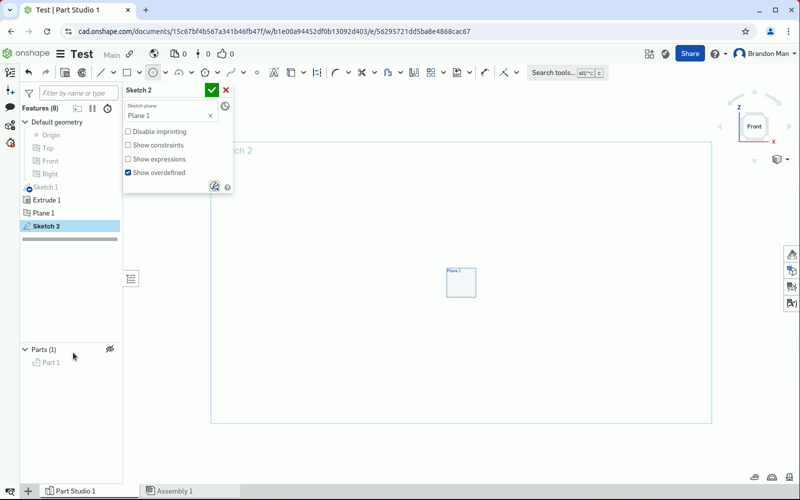
key_down(shift)
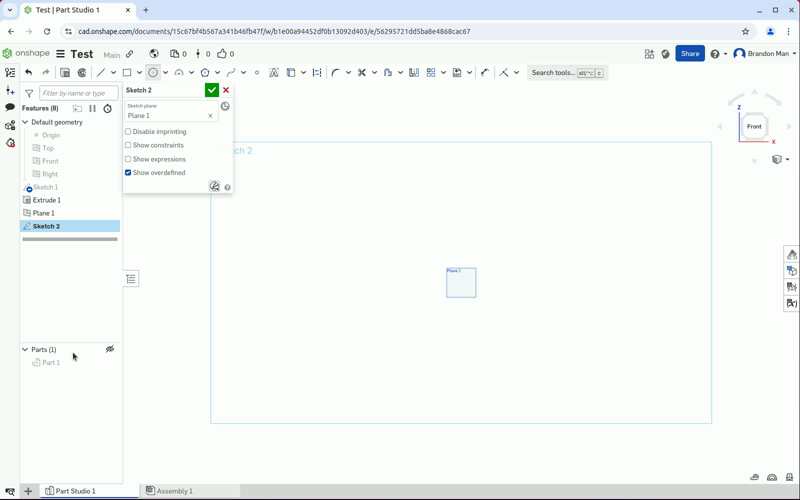
mouse_move(461, 282)
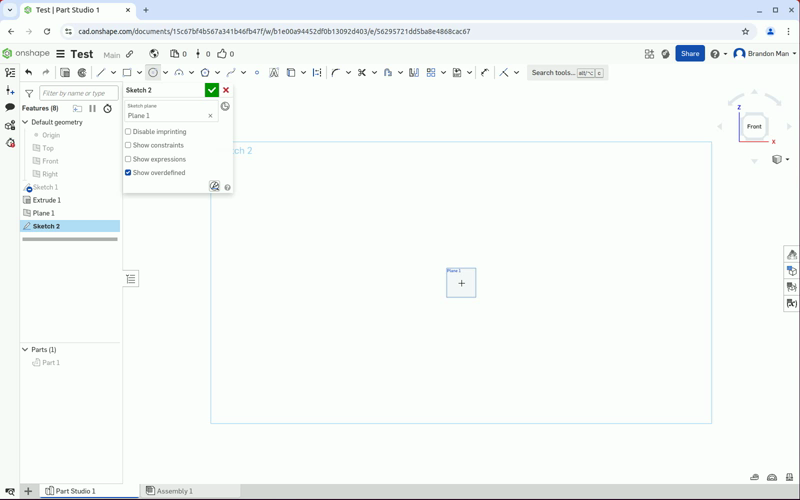
click(461, 282)
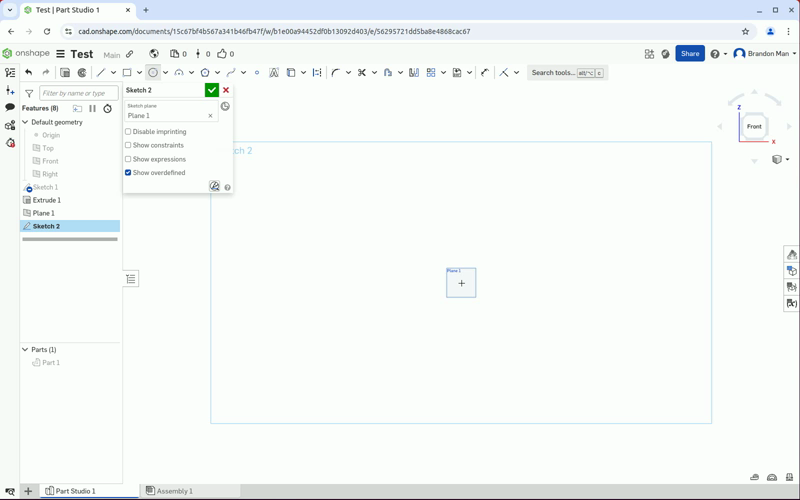
key_up(shift)
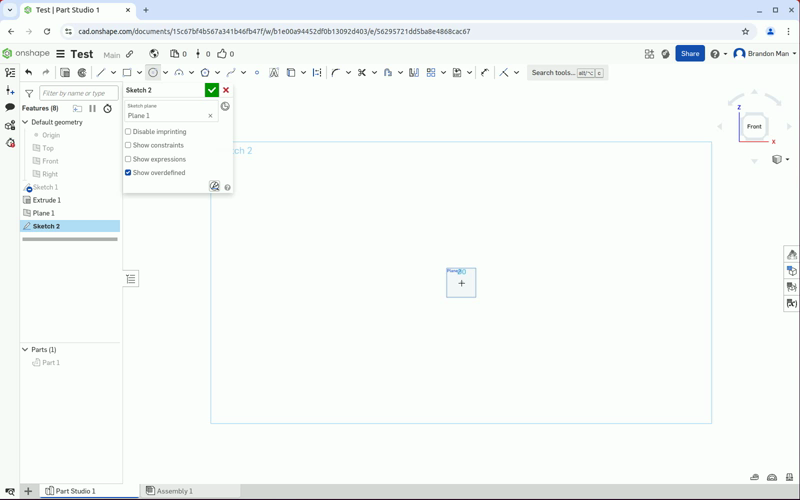
mouse_move(465, 282)
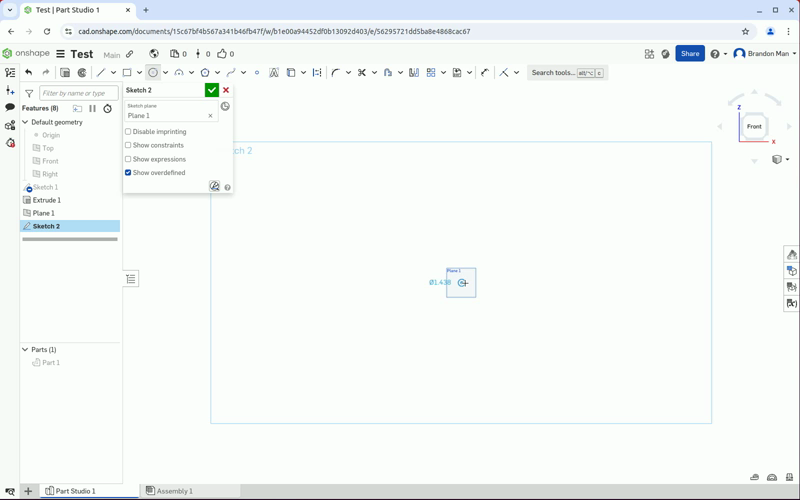
click(465, 282)
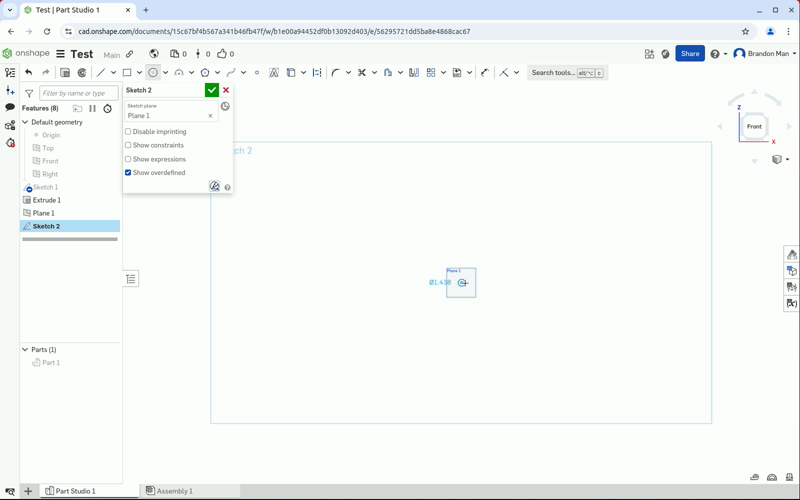
key(esc)
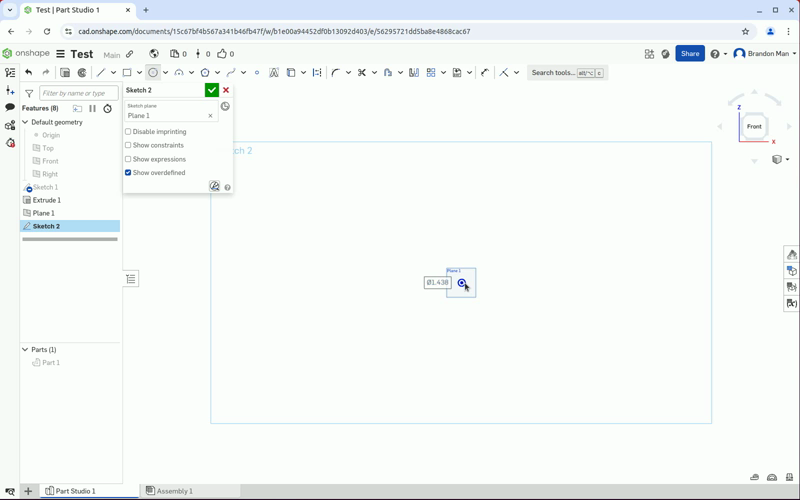
mouse_move(461, 282)
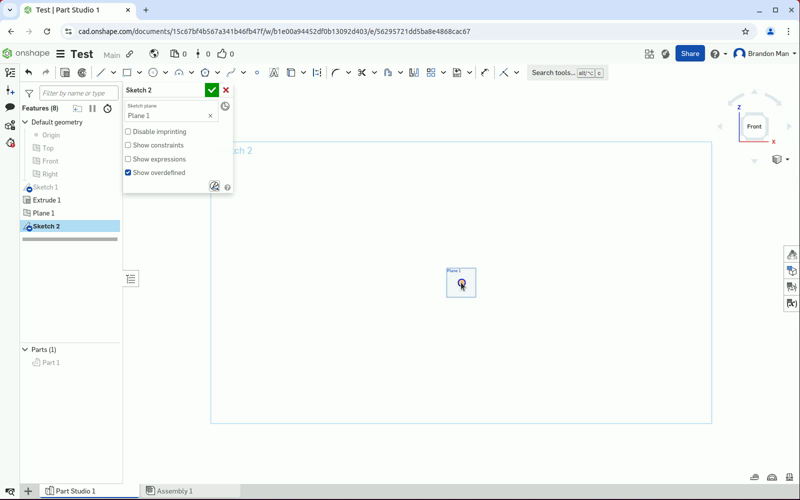
scroll(6)
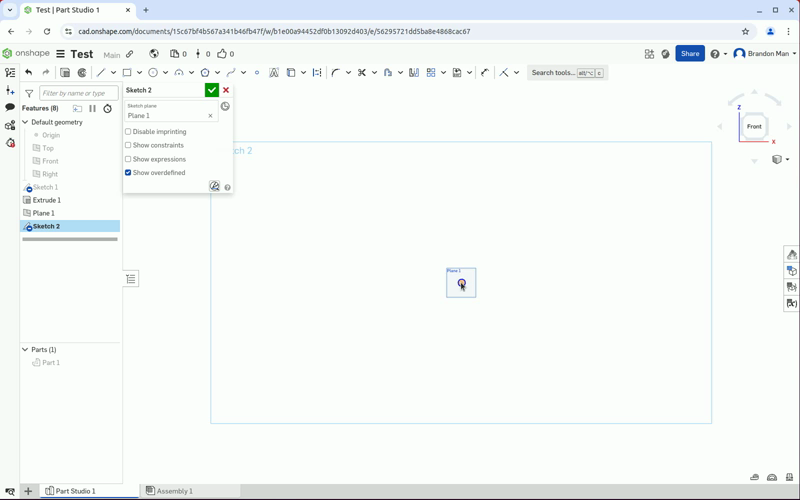
scroll(6)
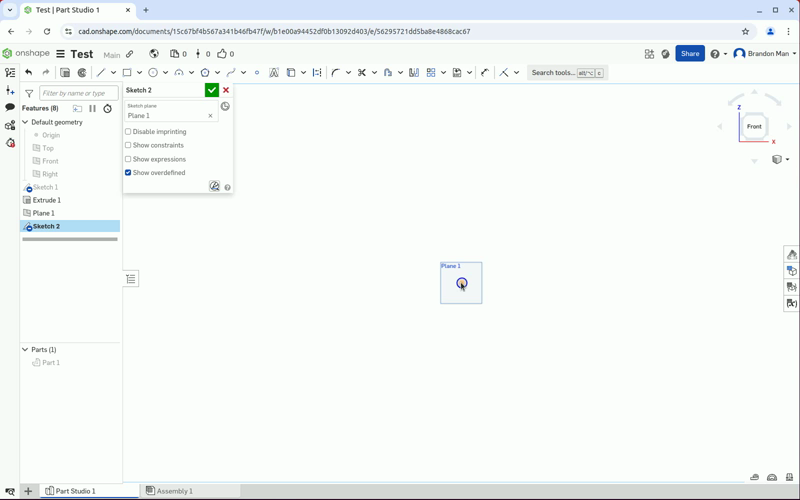
scroll(6)
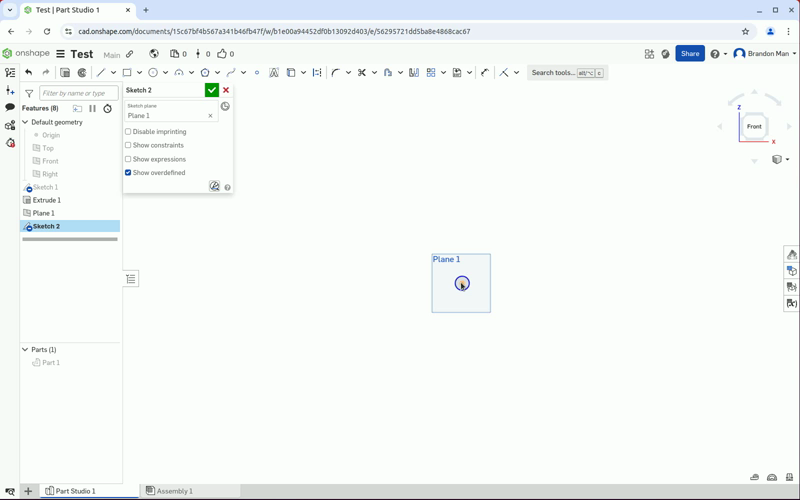
scroll(6)
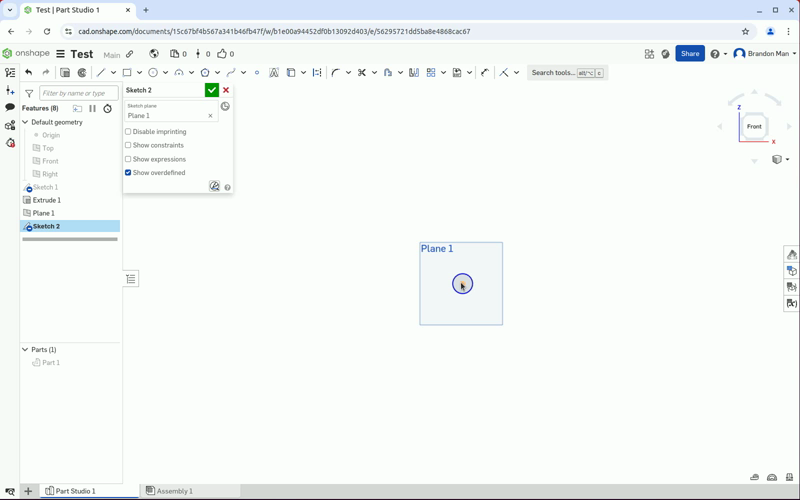
scroll(6)
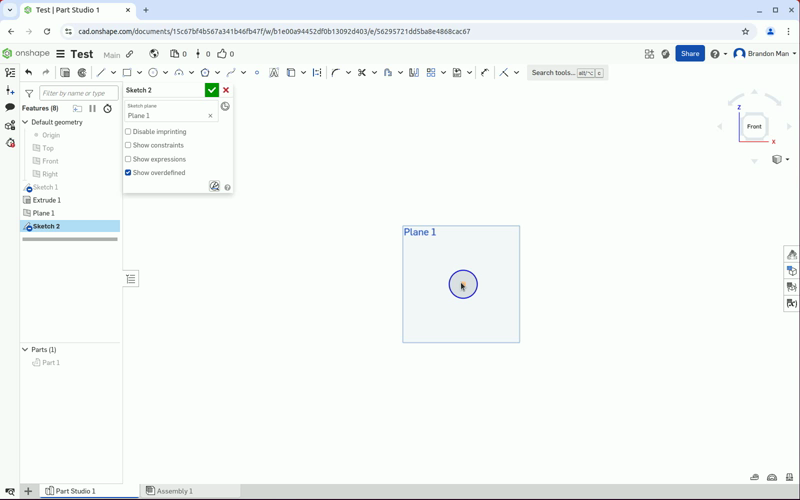
scroll(6)
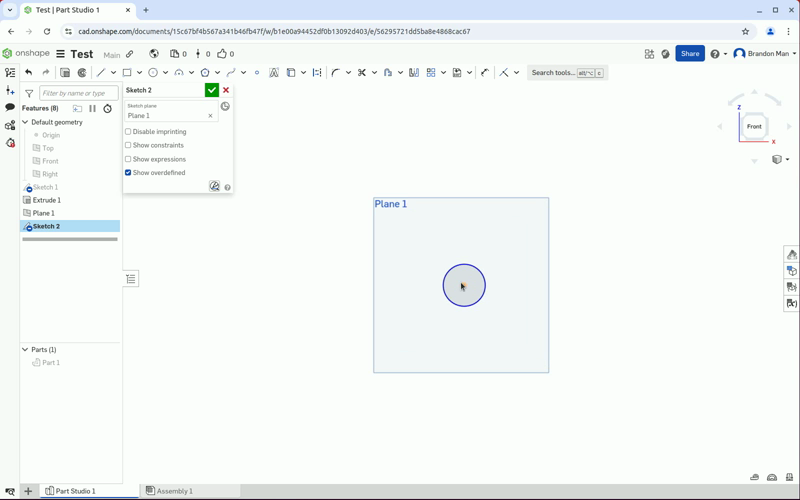
scroll(6)
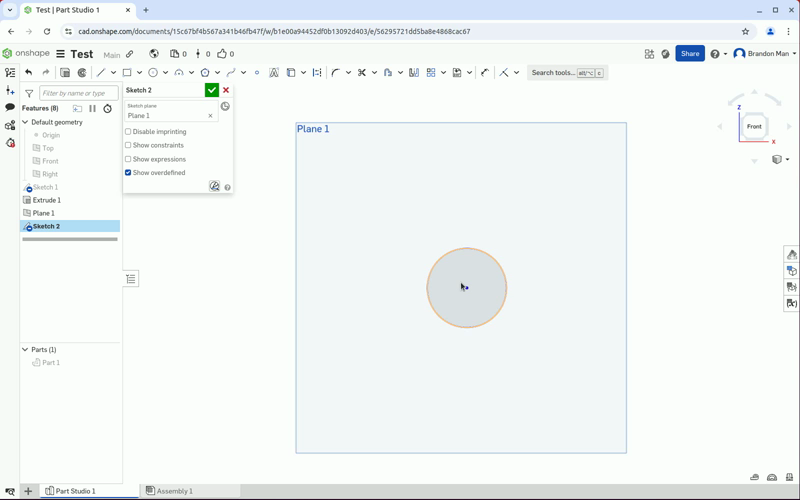
click(461, 282)
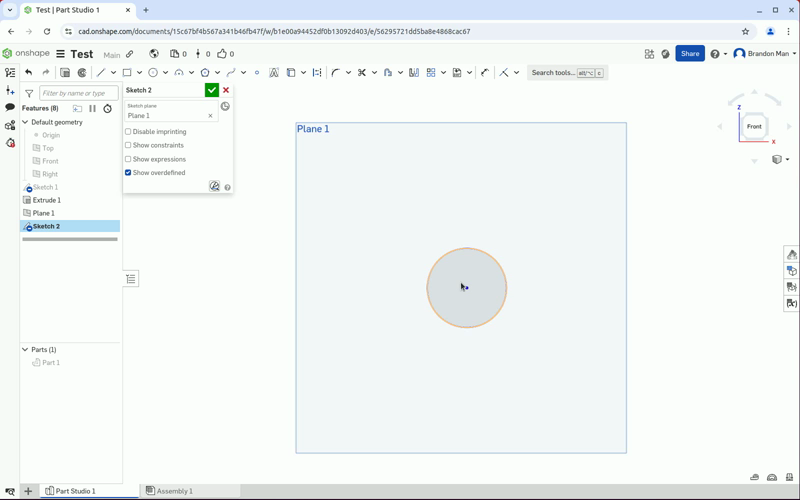
scroll(-6)
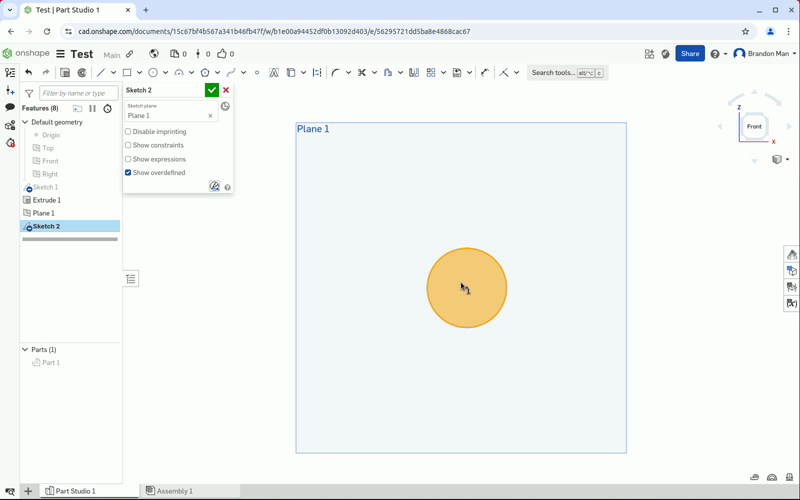
scroll(-6)
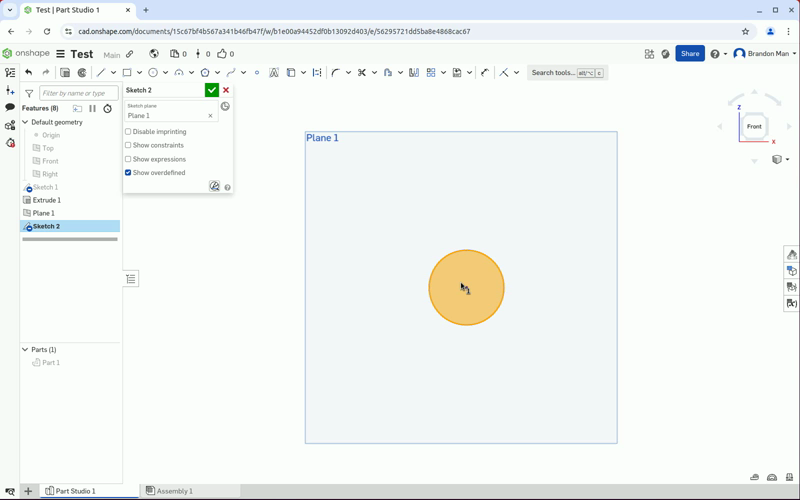
scroll(-6)
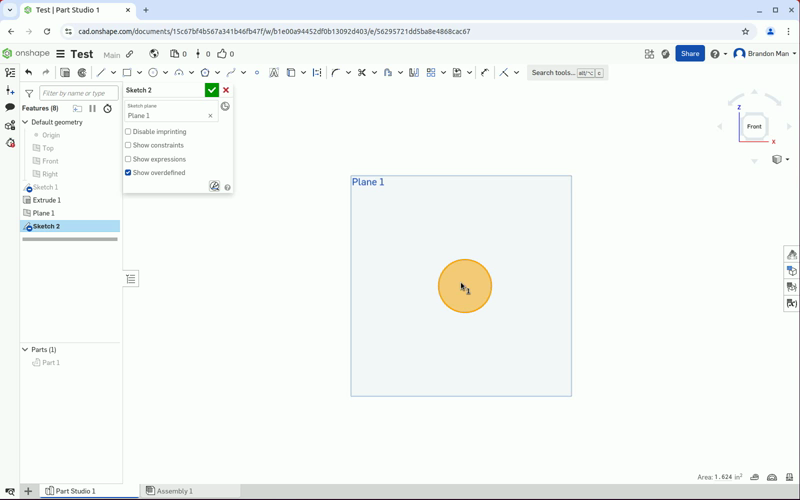
scroll(-6)
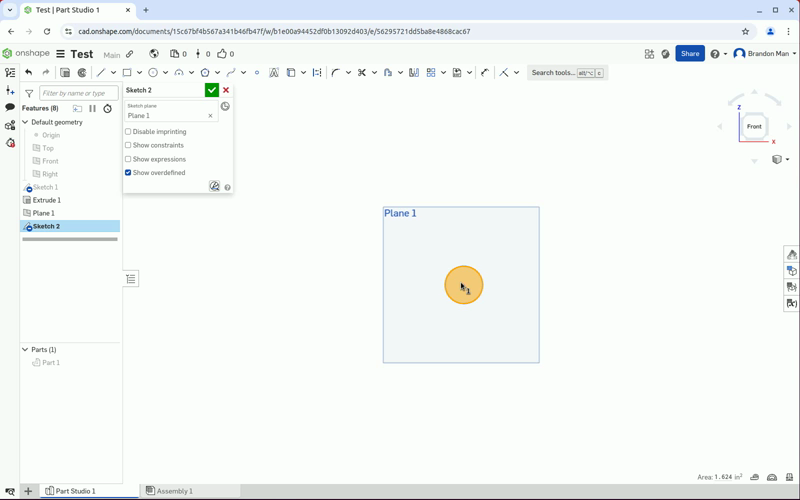
scroll(-6)
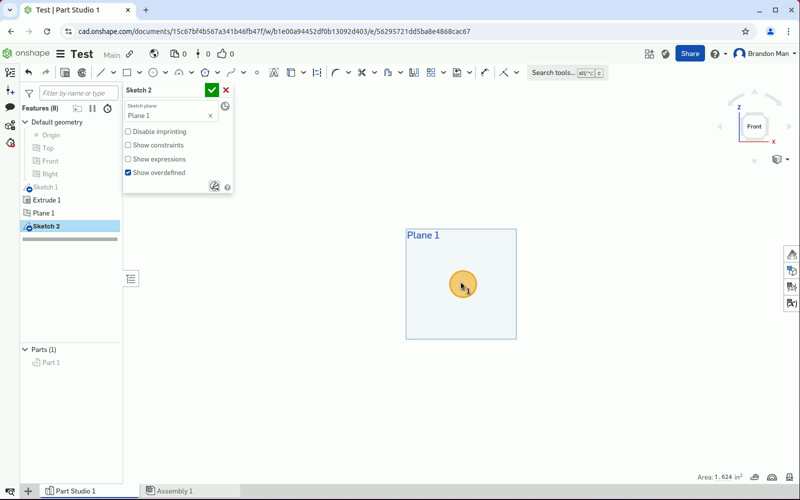
scroll(-6)
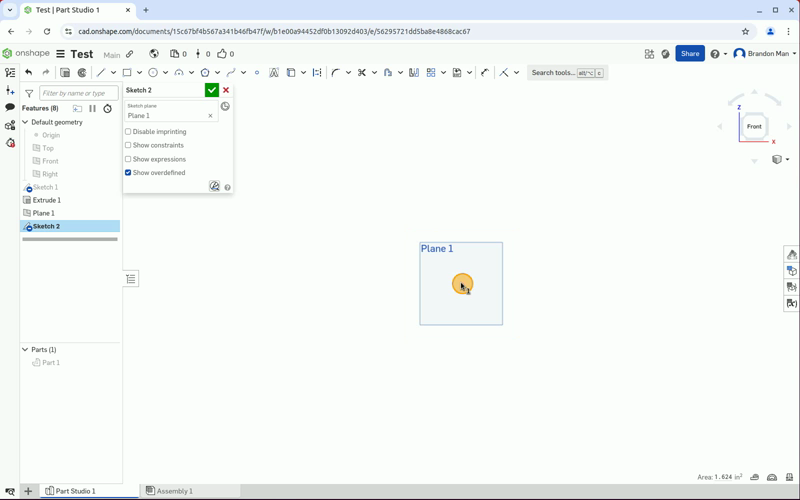
scroll(-6)
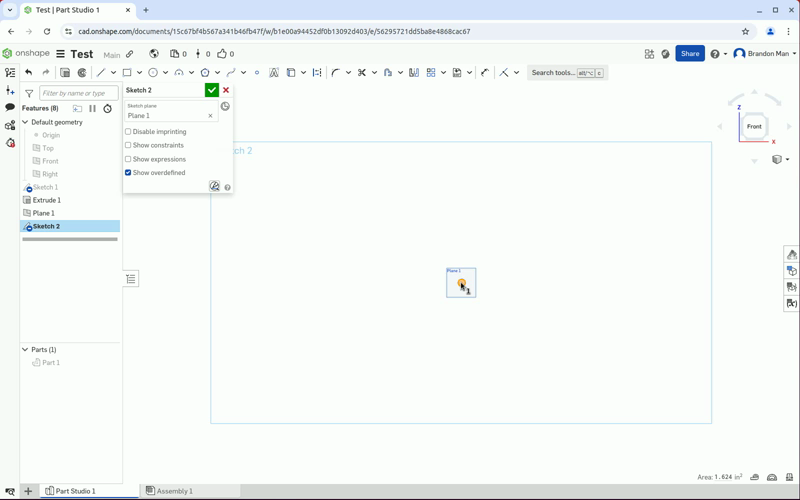
mouse_move(73, 352)
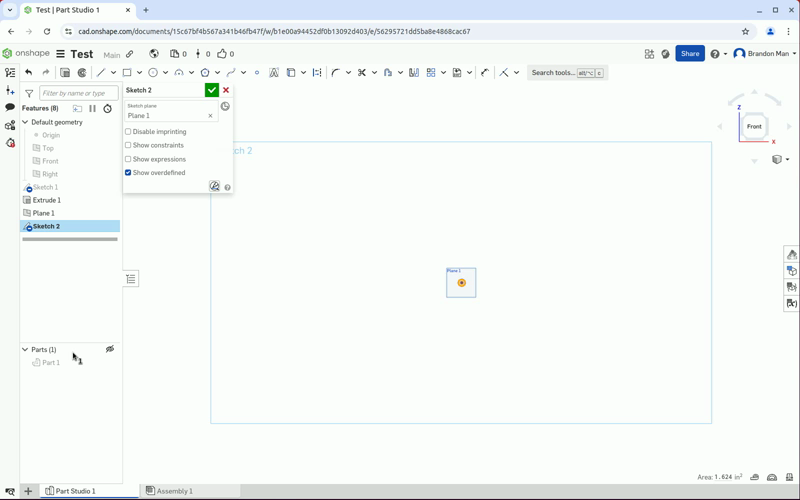
key(shift+y)
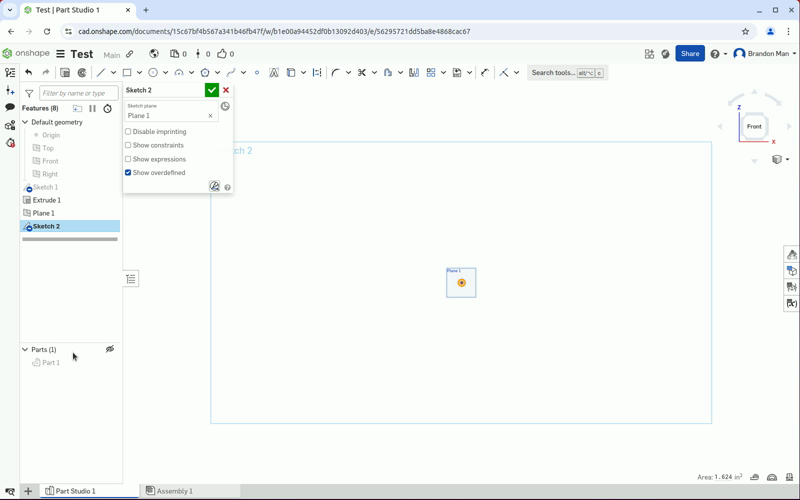
key(shift+e)
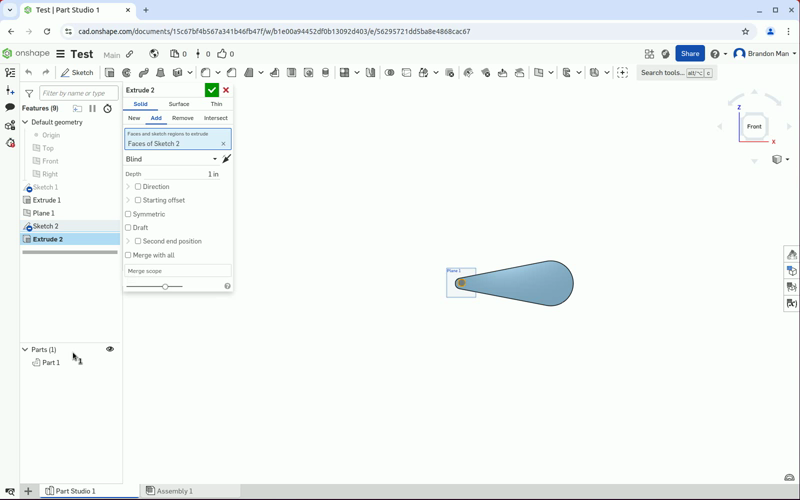
mouse_move(143, 106)
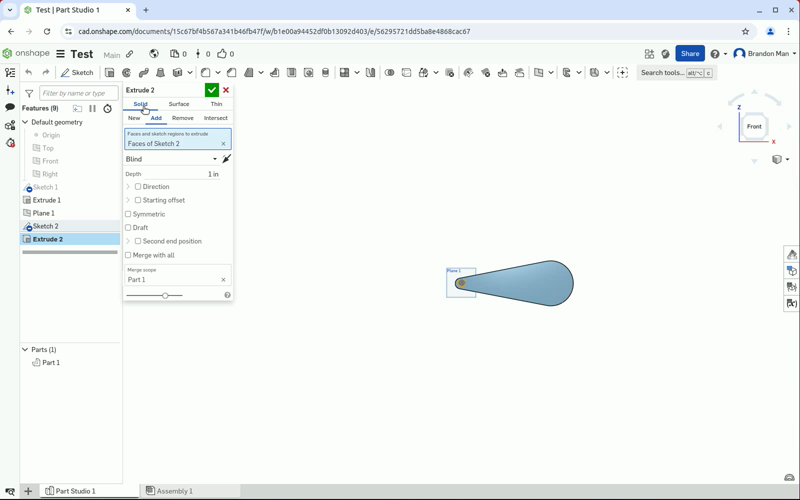
click(143, 106)
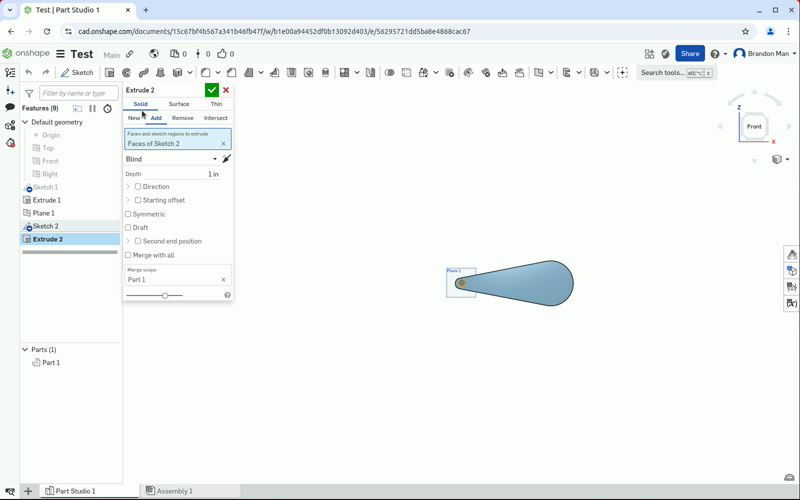
mouse_move(137, 120)
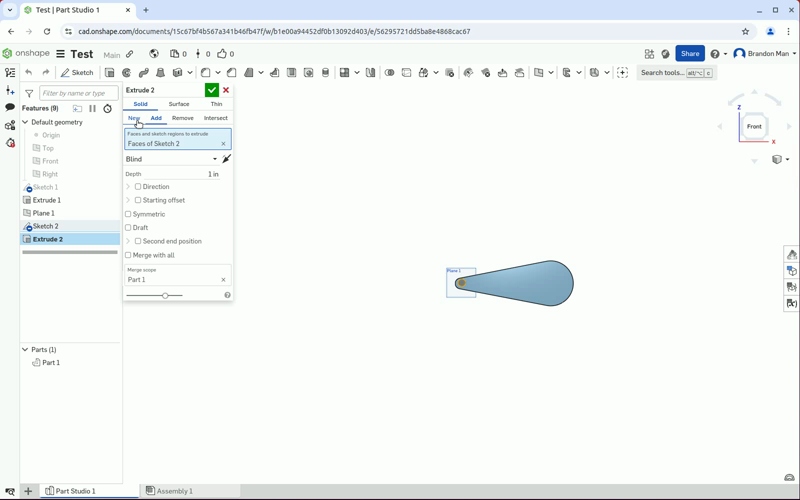
click(137, 120)
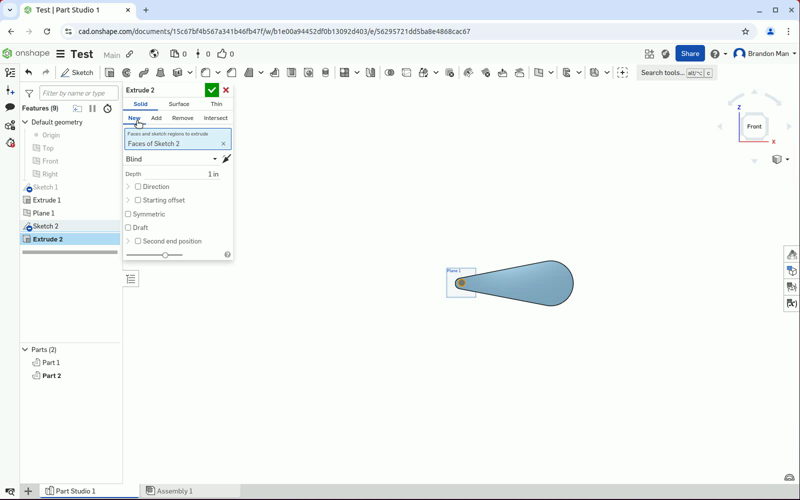
key(tab, 4)
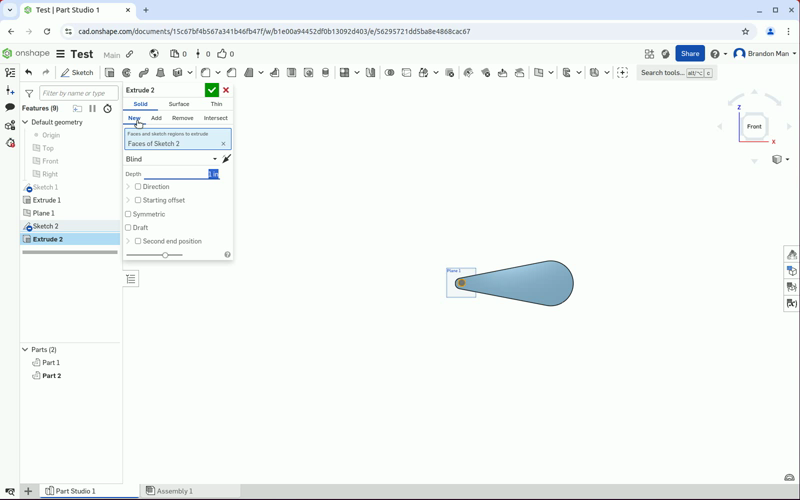
text(0.963)
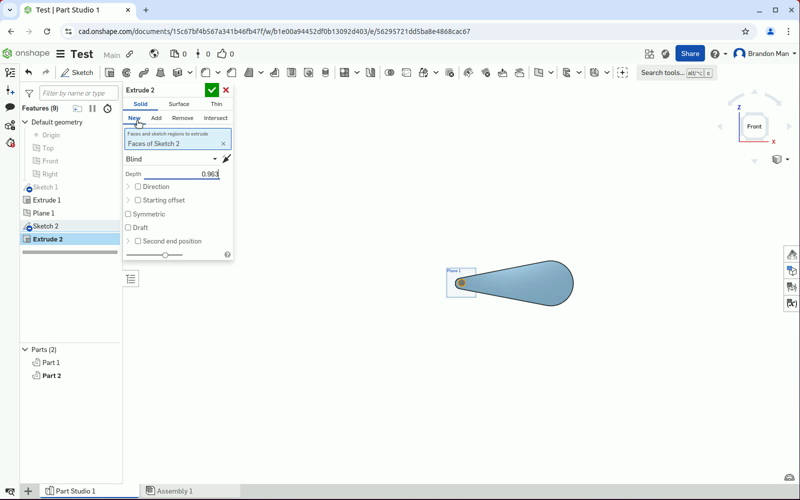
key(enter)
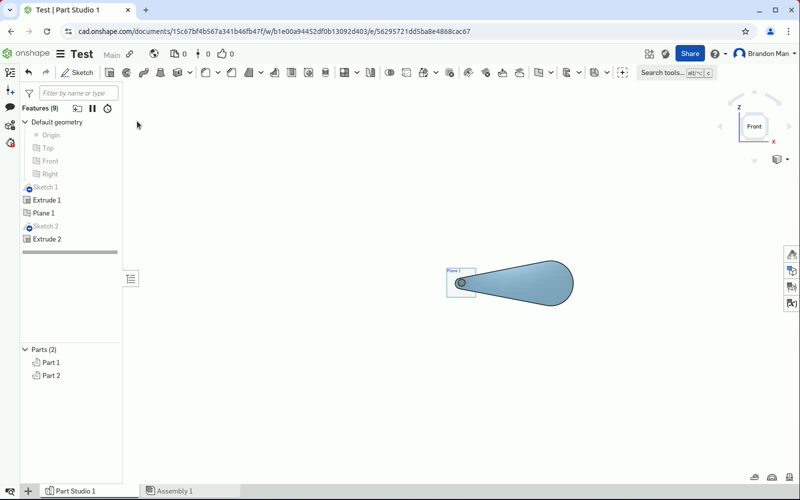
key(shift+h)
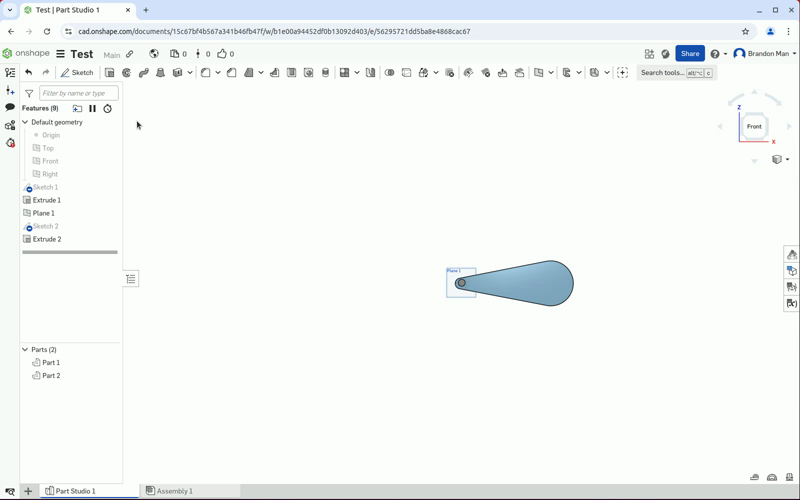
key(shift+h)
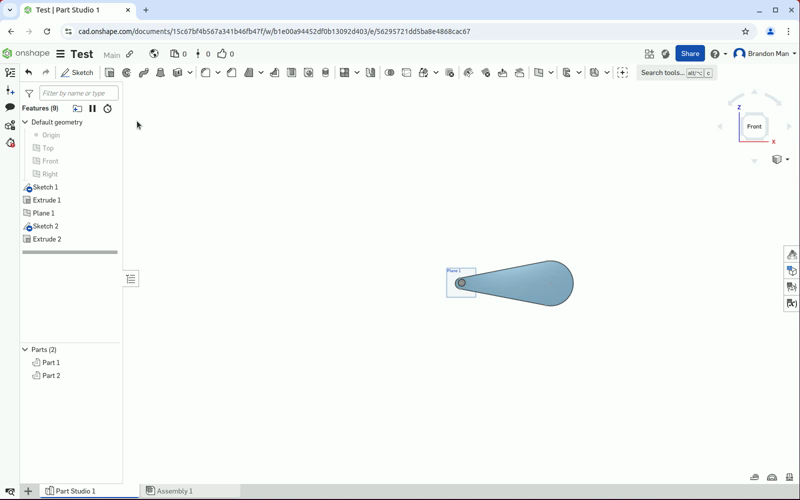
key(shift+7)
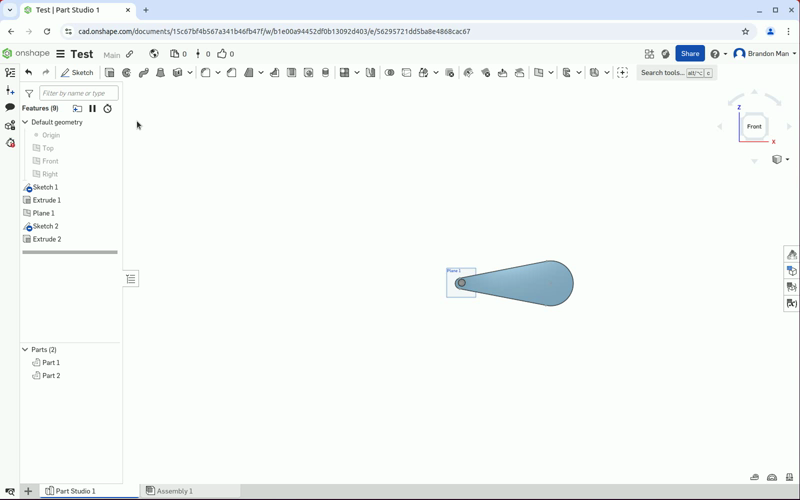
key(left, 2)
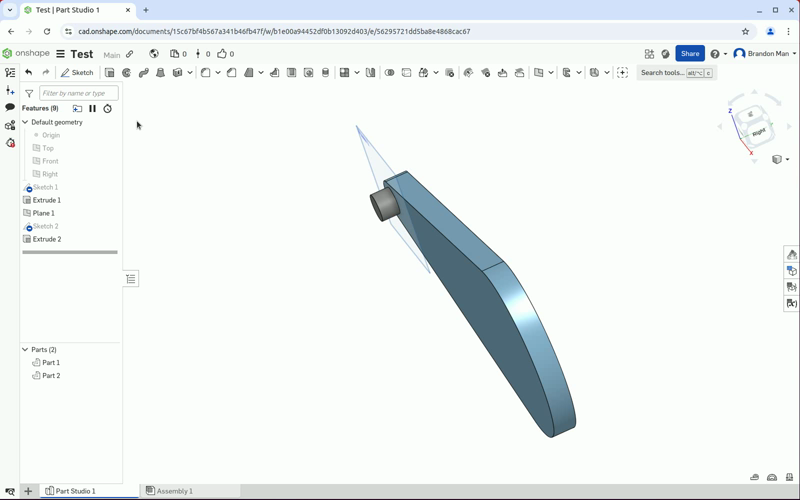
key(down, 2)
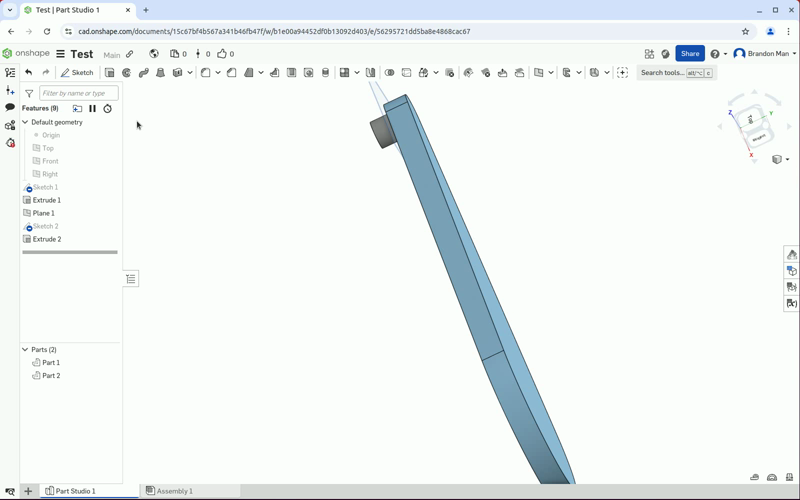
key(up, 2)
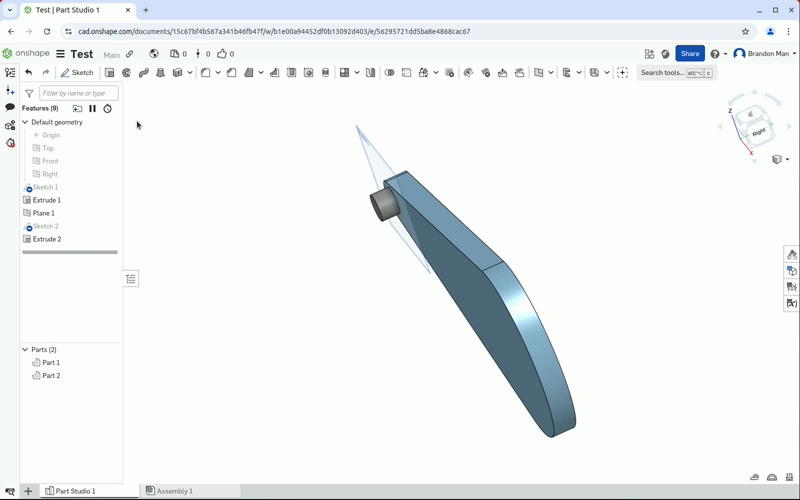
key(right, 2)
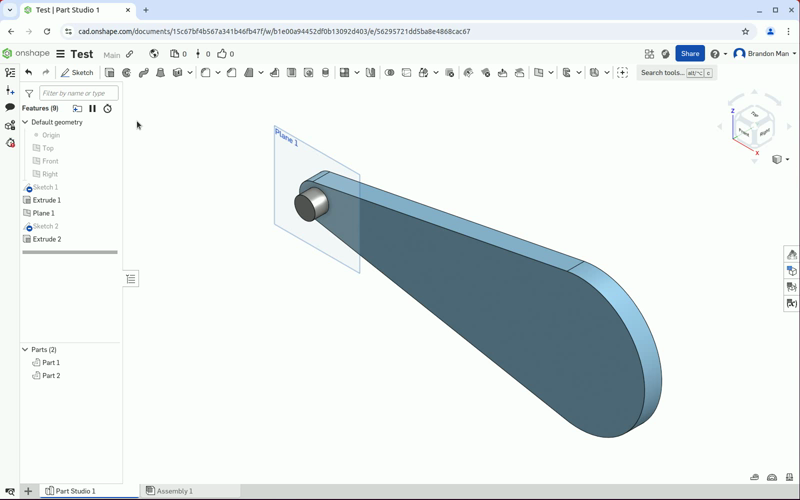
mouse_move(73, 189)
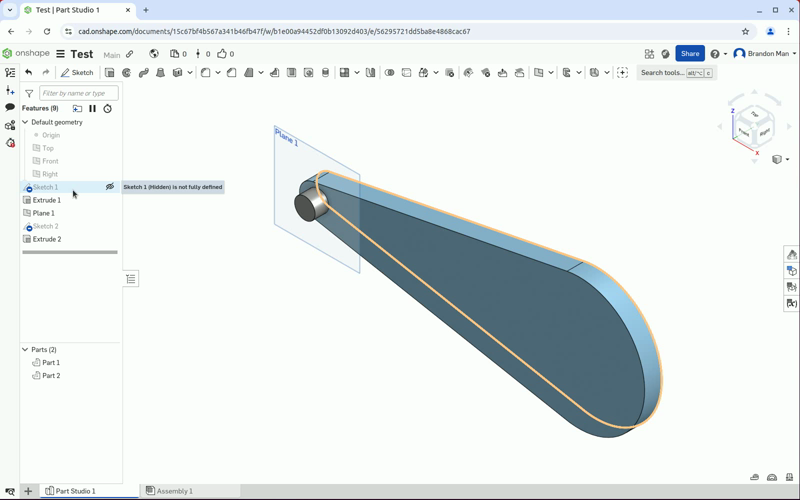
click(73, 189)